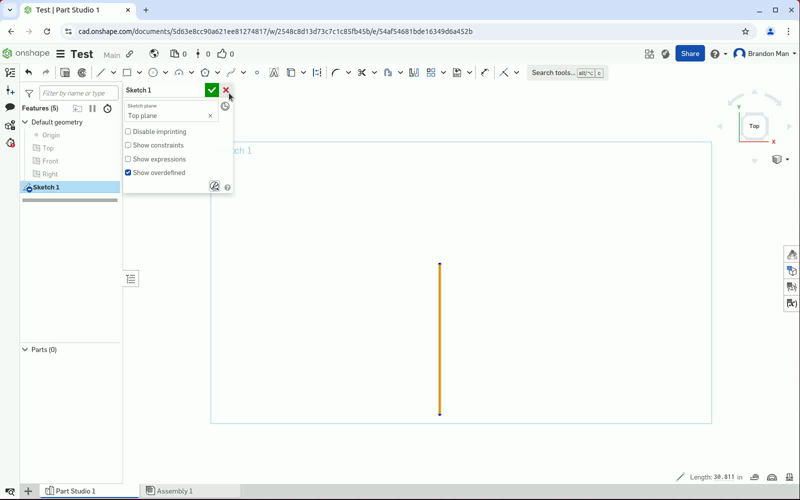
key(shift+h)
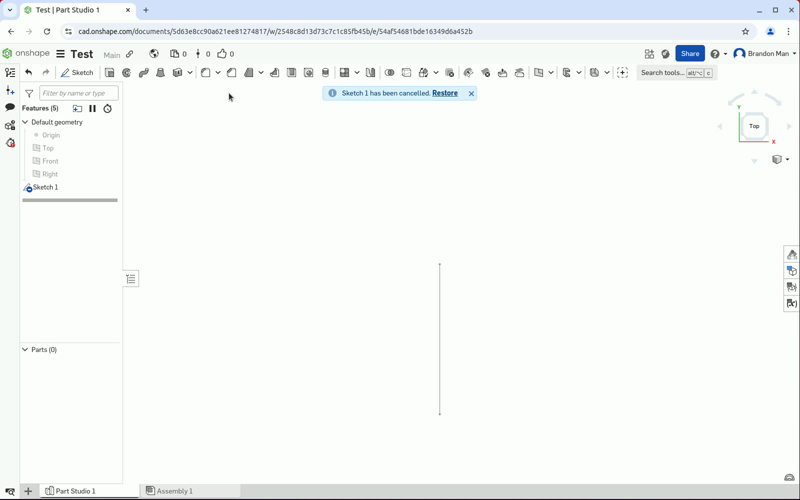
mouse_move(73, 352)
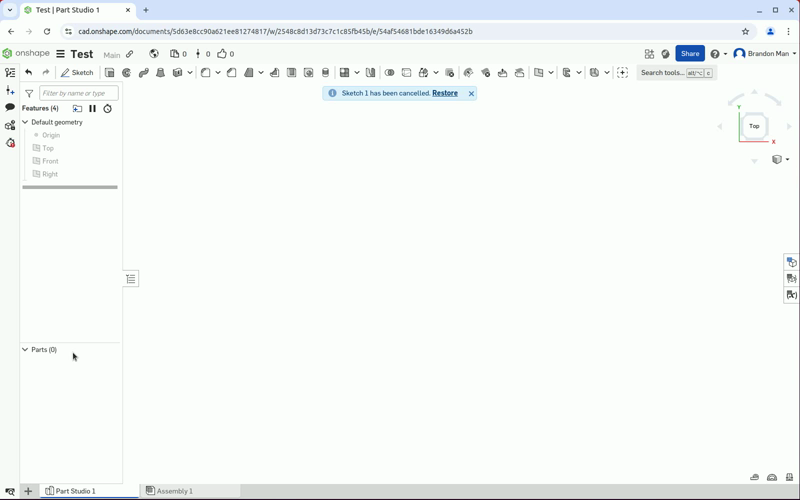
key(y)
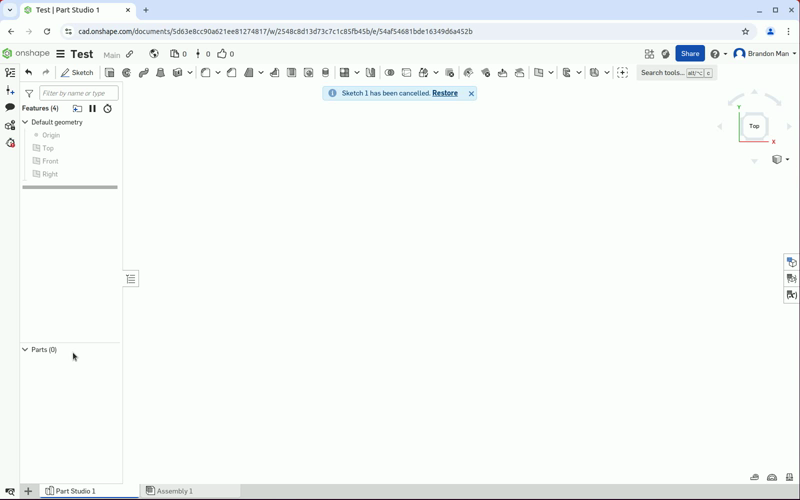
key(shift+p)
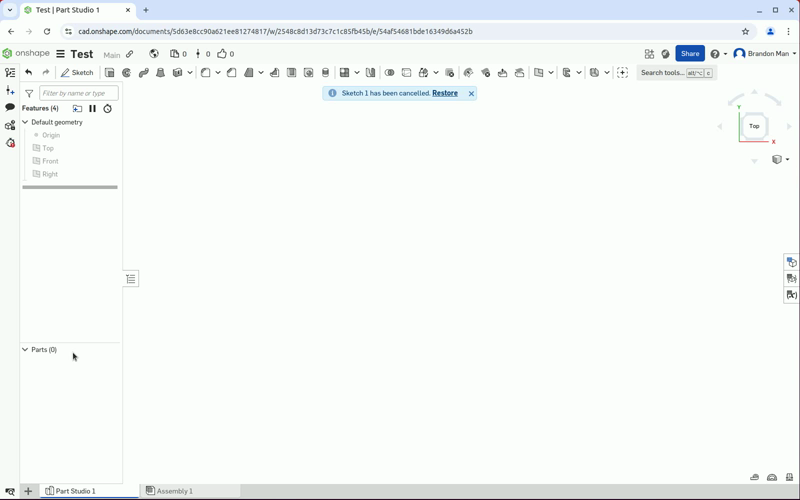
key(space)
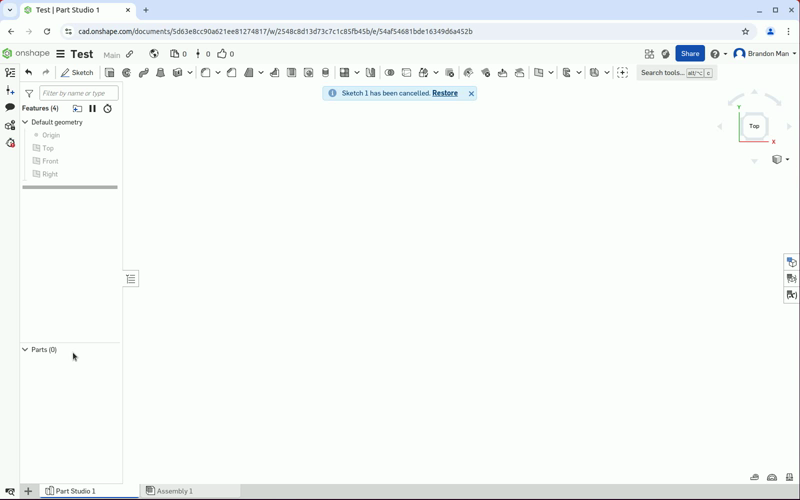
key_down(shift)
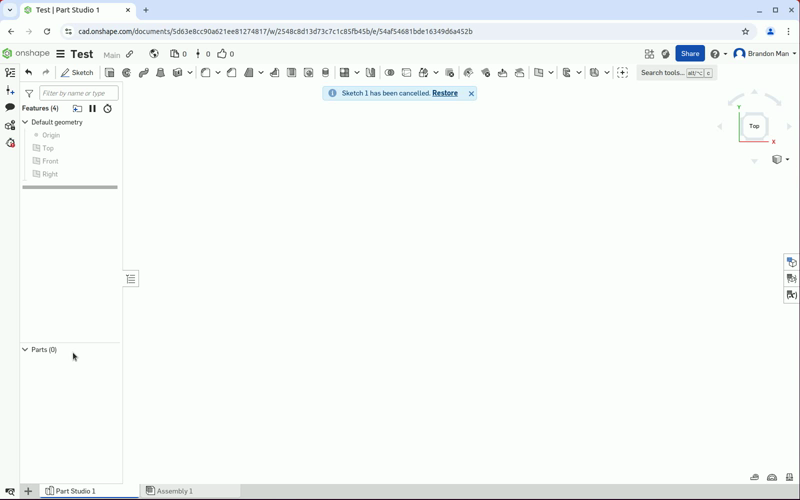
key(up)
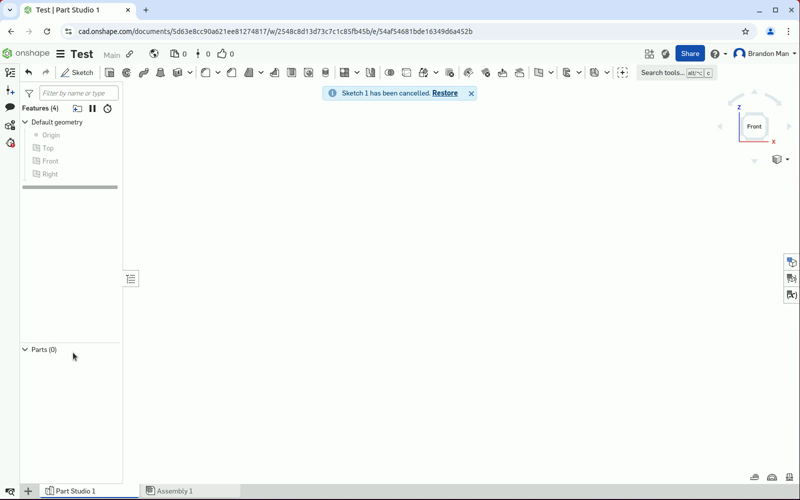
key_up(shift)
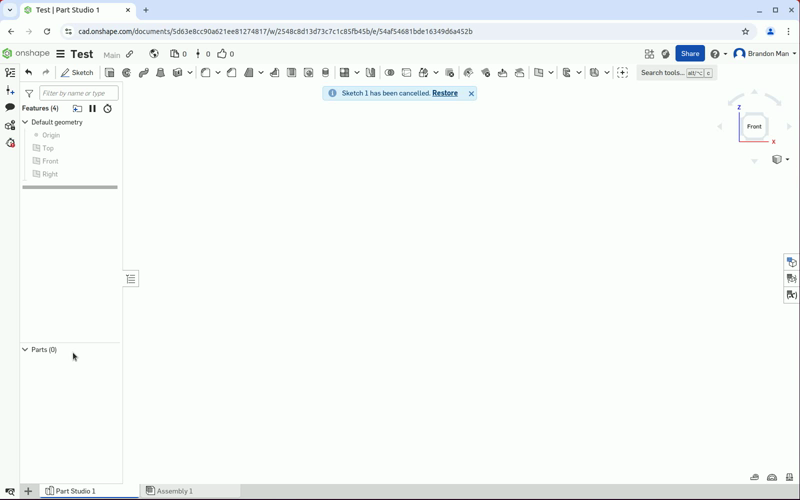
mouse_move(73, 352)
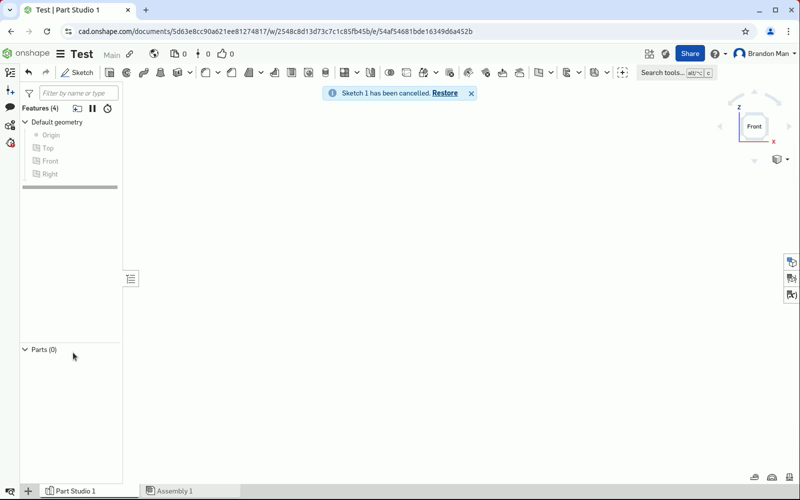
key(shift+y)
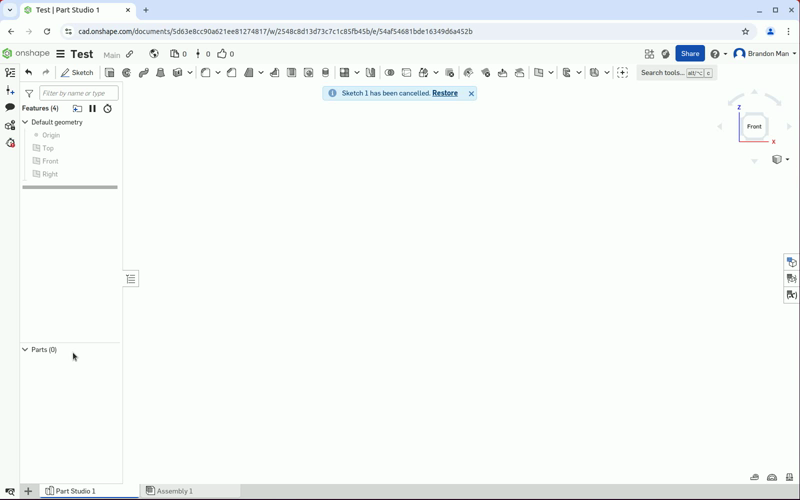
key(shift+s)
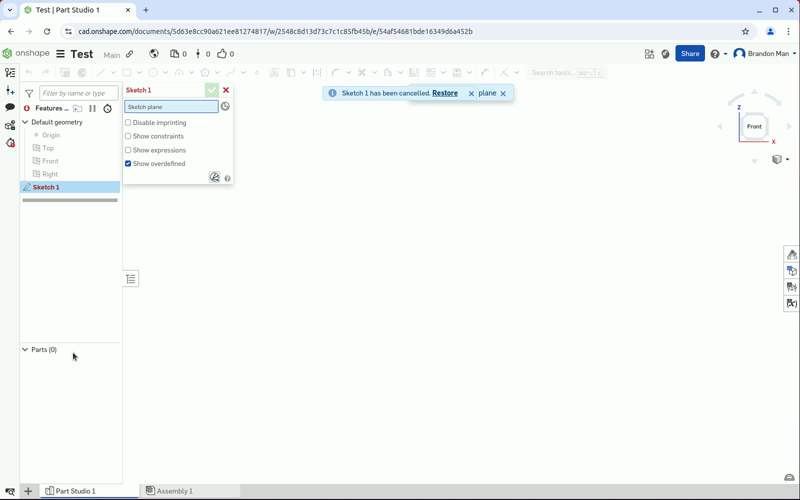
mouse_move(73, 163)
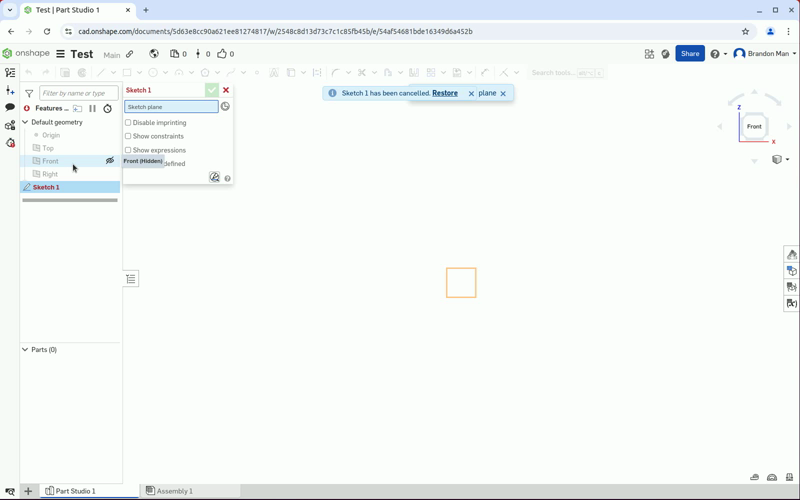
click(73, 163)
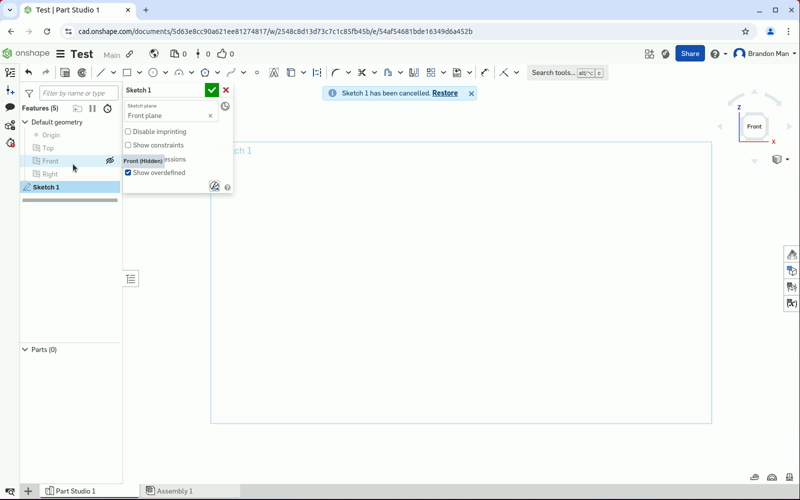
mouse_move(73, 352)
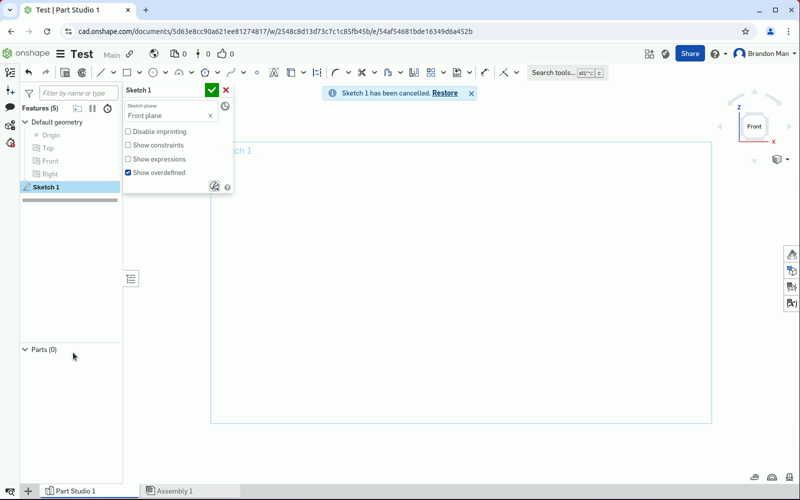
key(y)
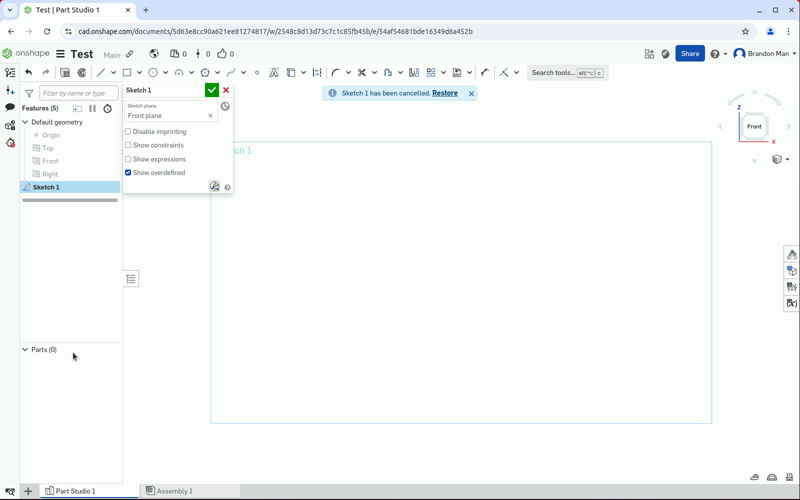
key(l)
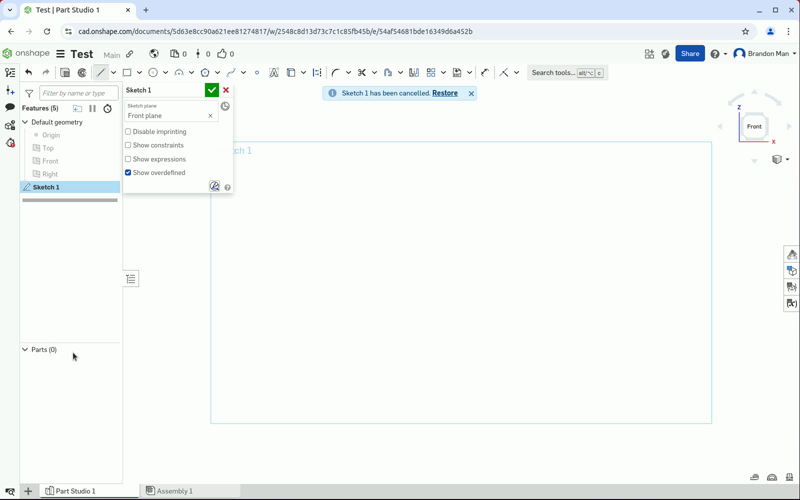
key_down(shift)
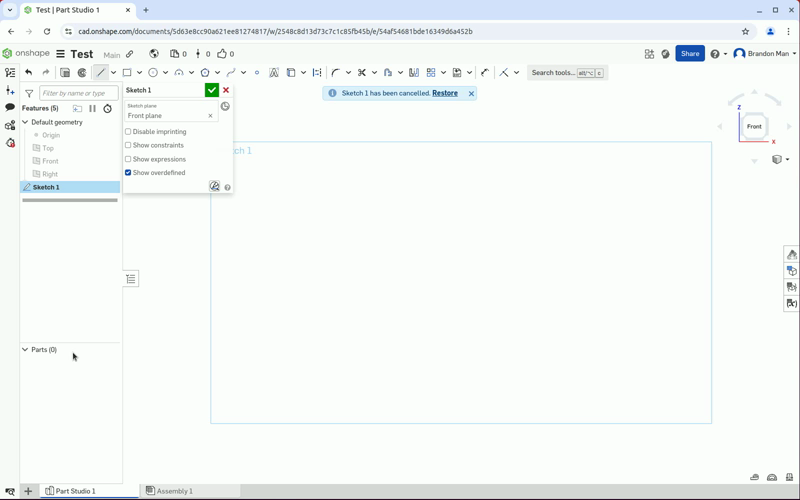
mouse_move(390, 307)
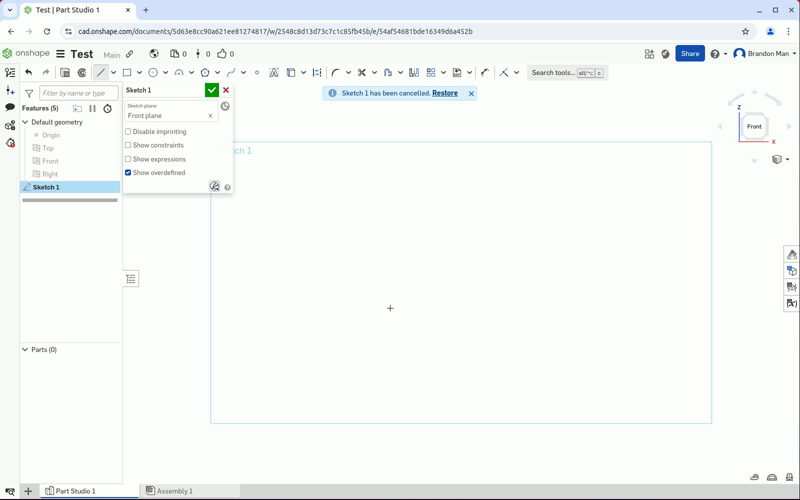
click(390, 307)
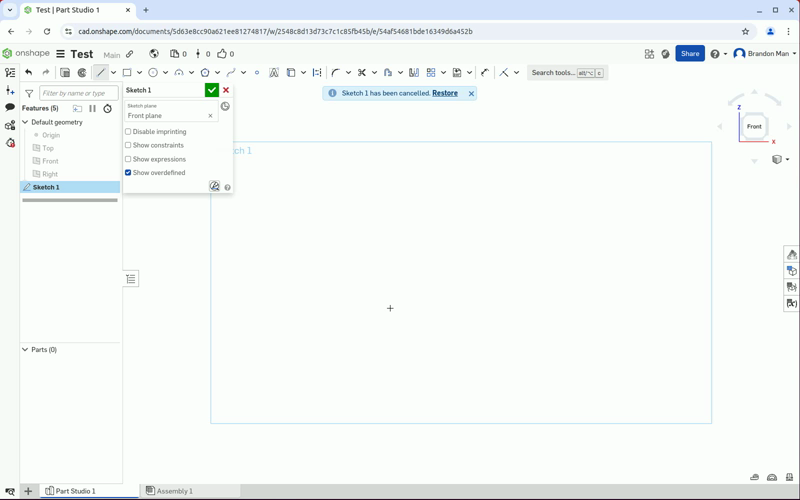
key_up(shift)
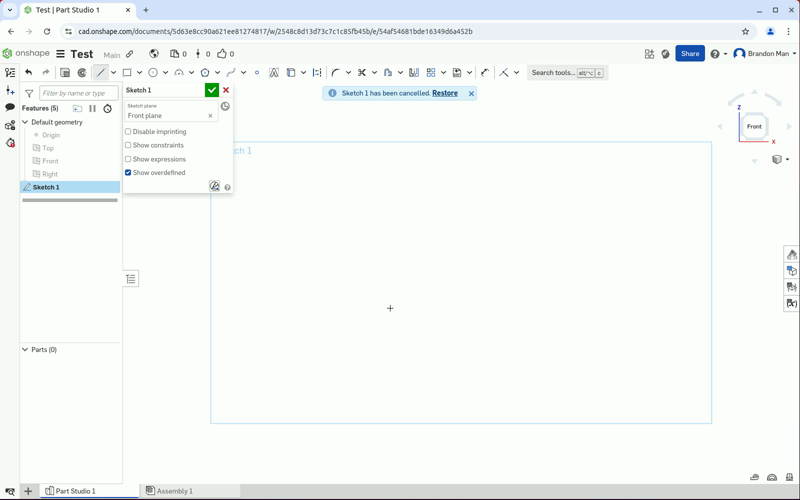
key_down(shift)
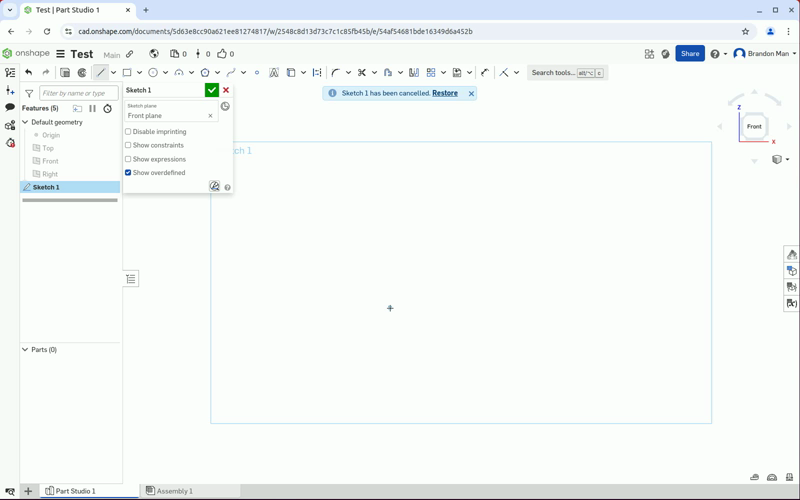
mouse_move(530, 307)
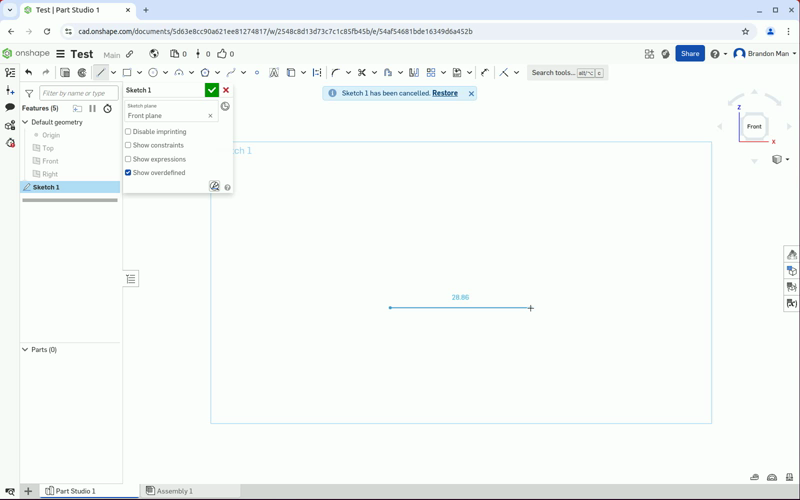
click(530, 307)
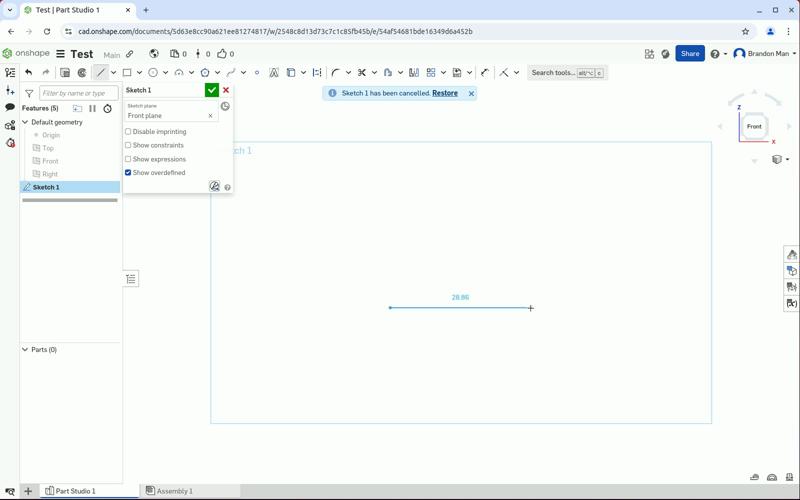
key_up(shift)
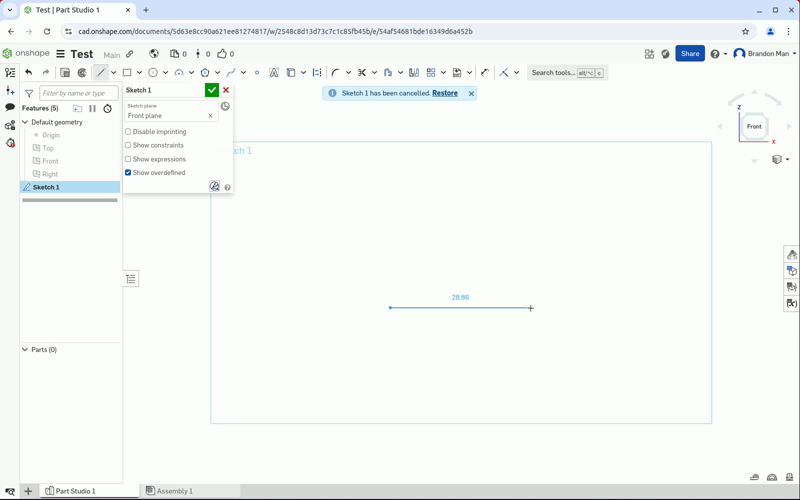
key_down(shift)
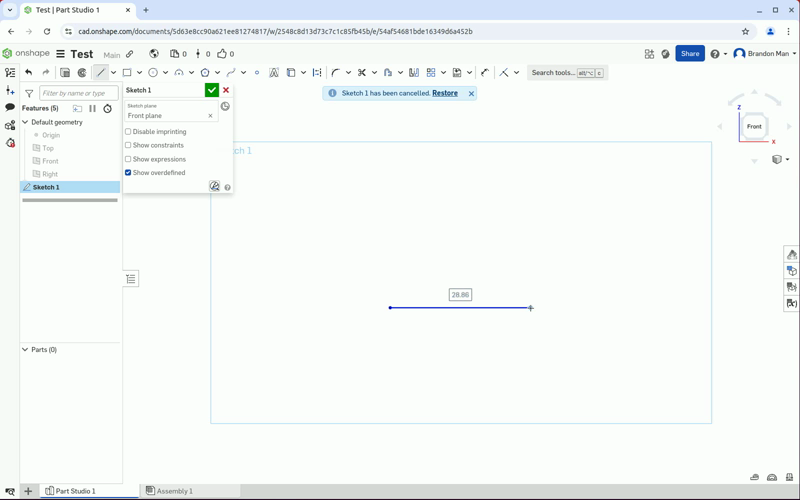
mouse_move(560, 307)
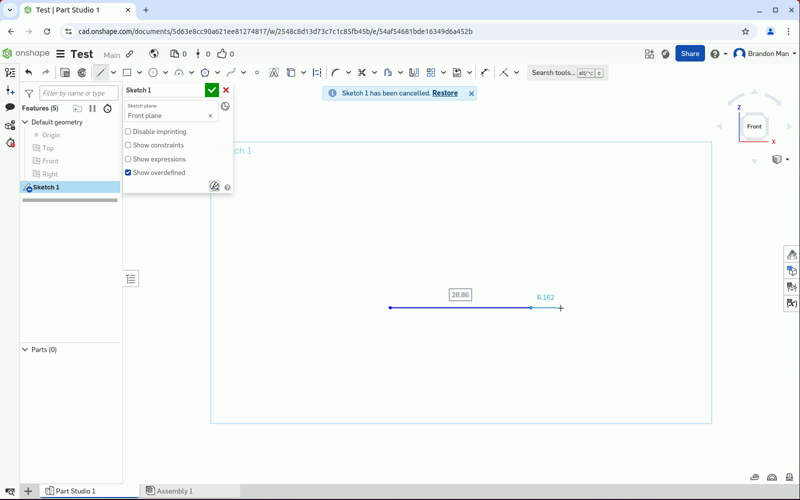
mouse_move(530, 258)
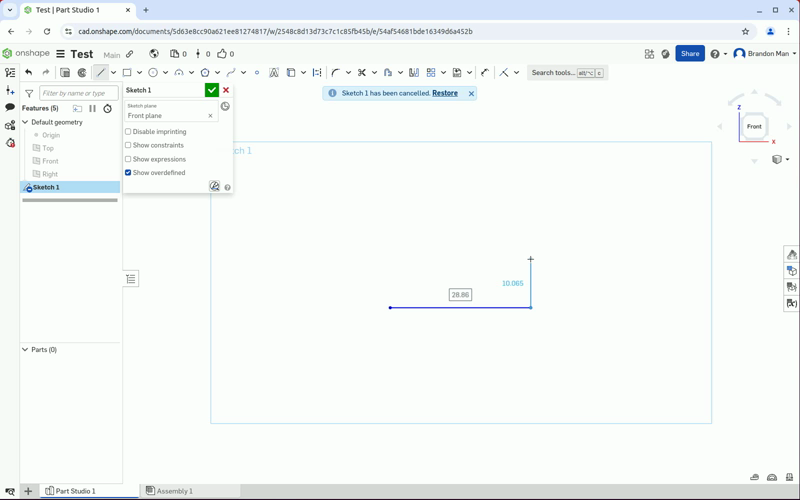
click(530, 258)
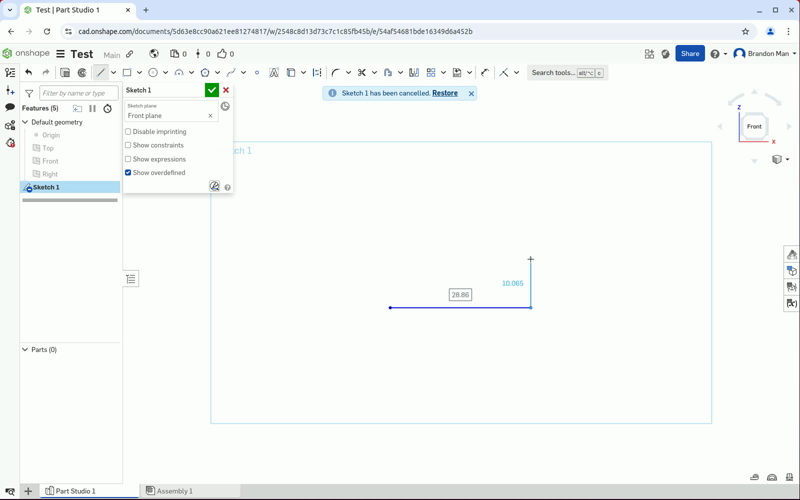
key_up(shift)
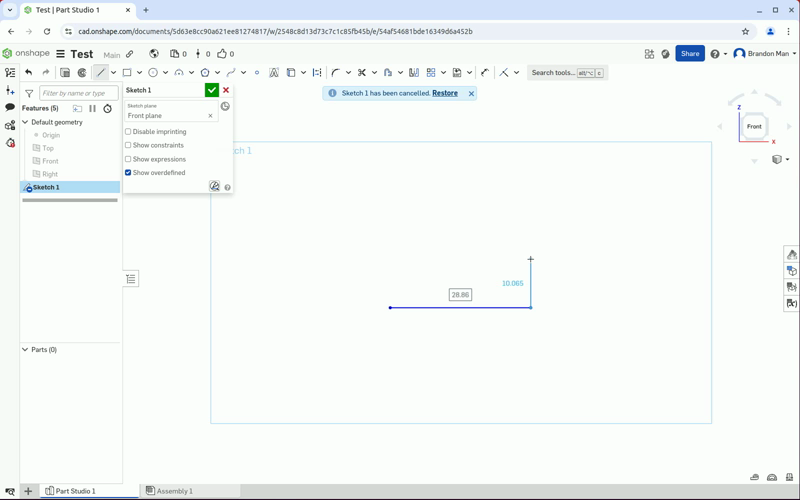
key_down(shift)
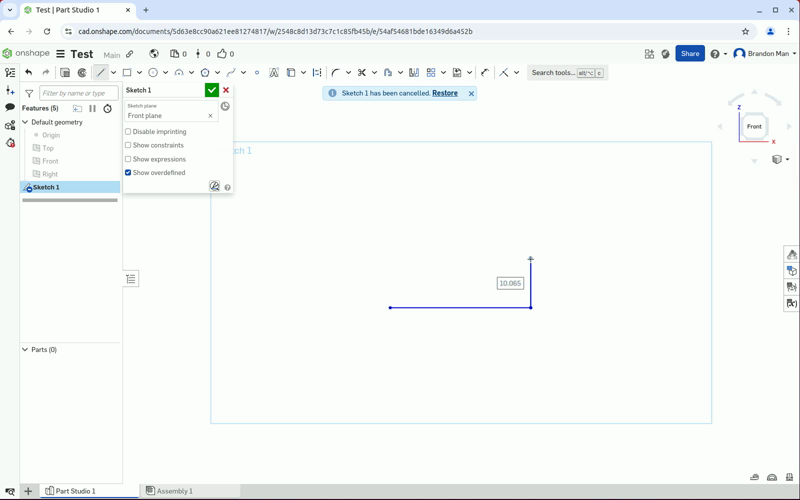
mouse_move(390, 258)
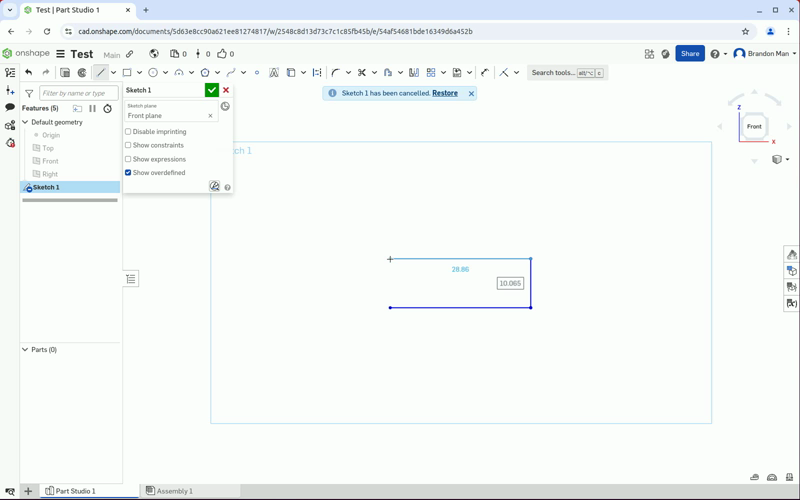
click(390, 258)
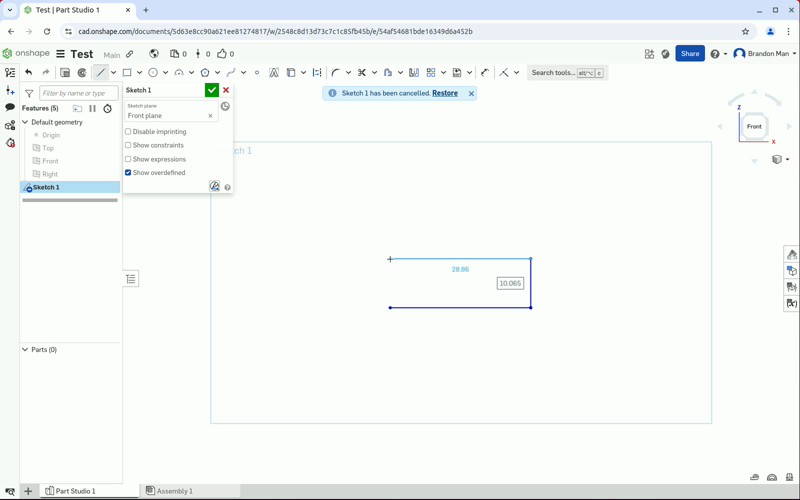
key_up(shift)
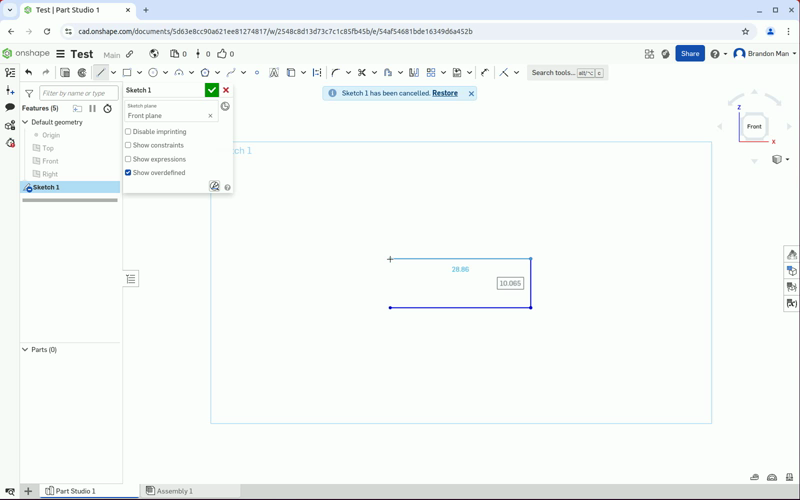
mouse_move(420, 258)
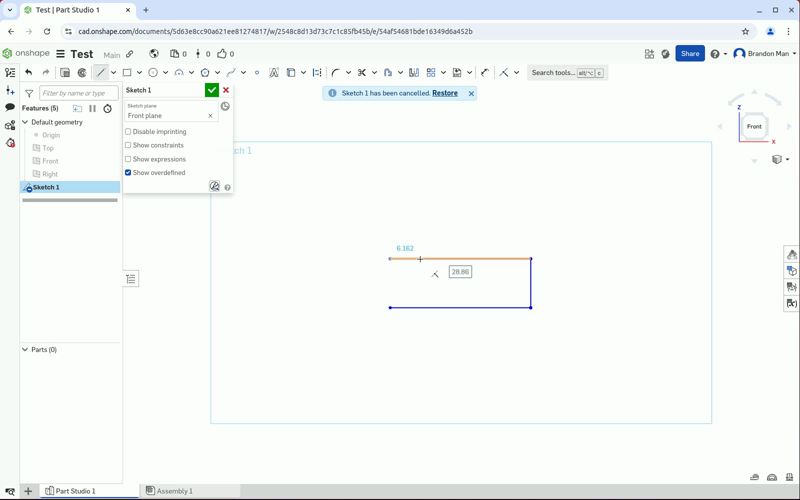
key_down(shift)
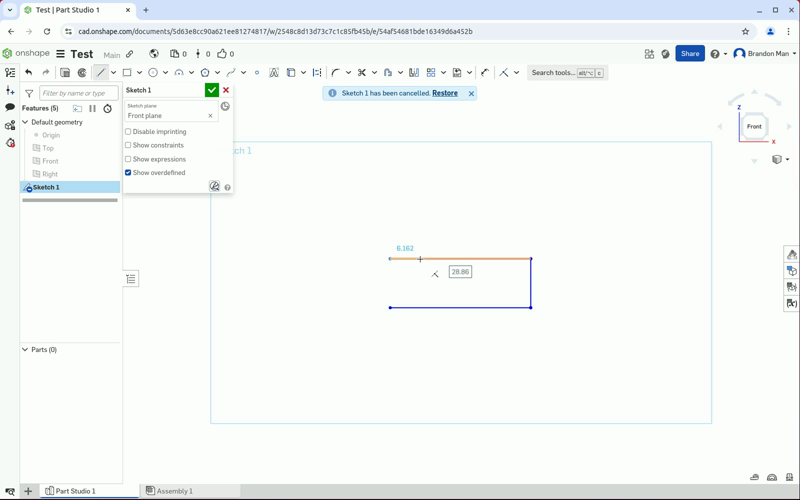
mouse_move(390, 307)
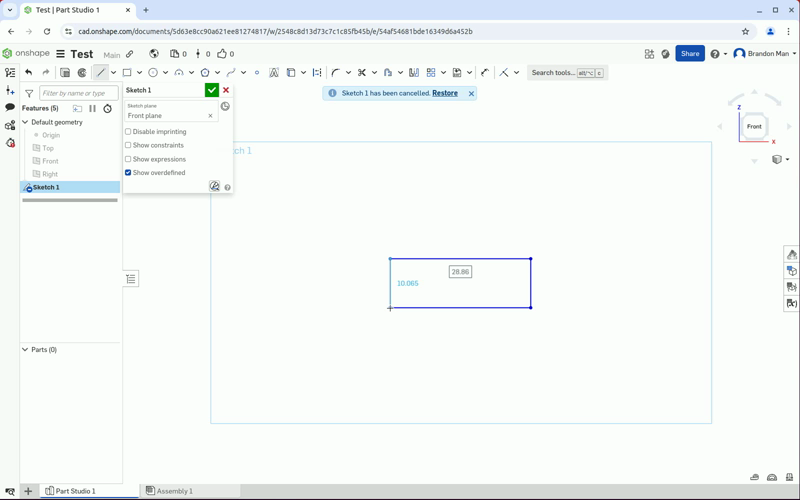
key_up(shift)
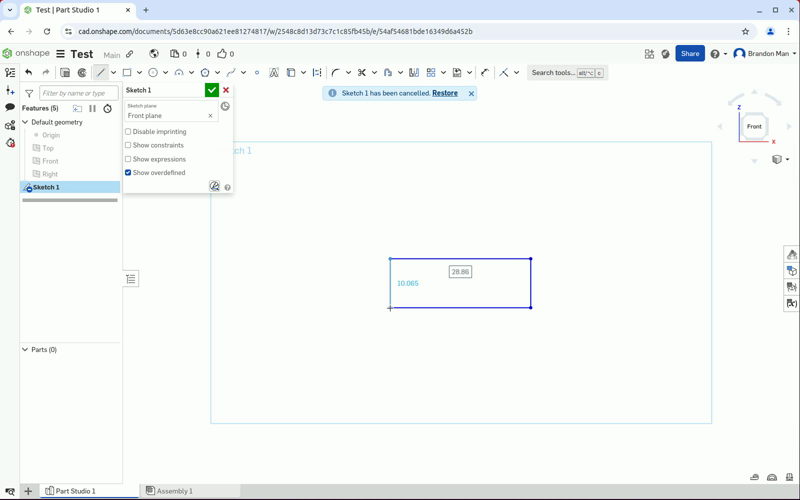
click(390, 307)
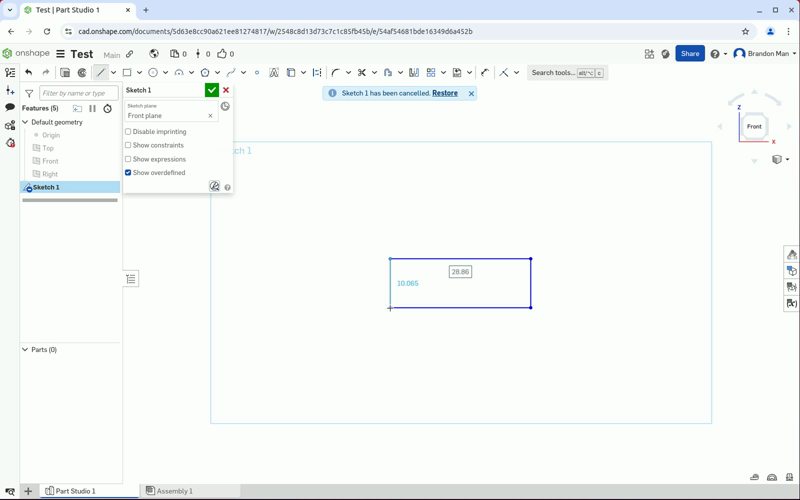
key(esc)
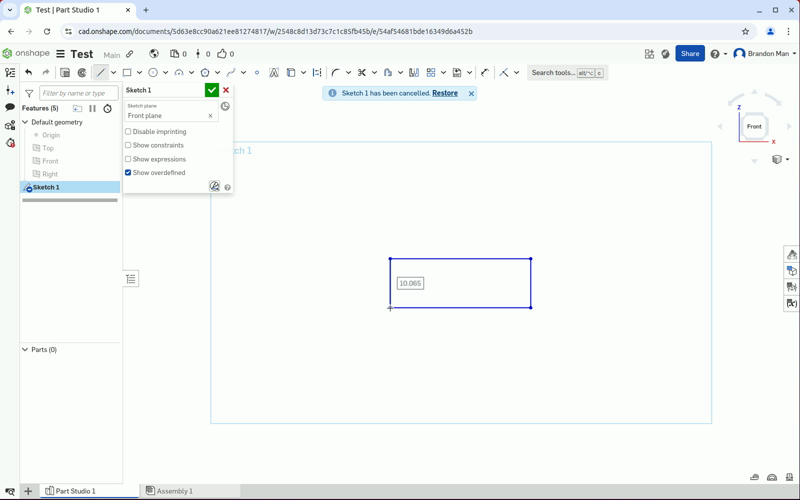
mouse_move(512, 300)
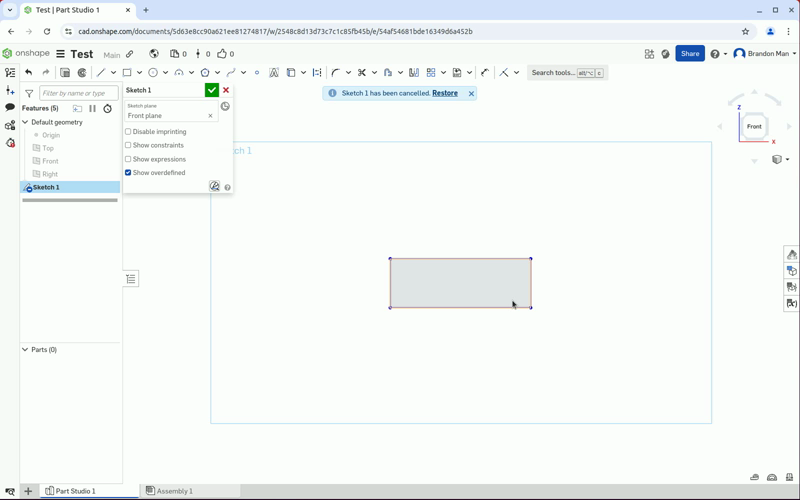
click(512, 300)
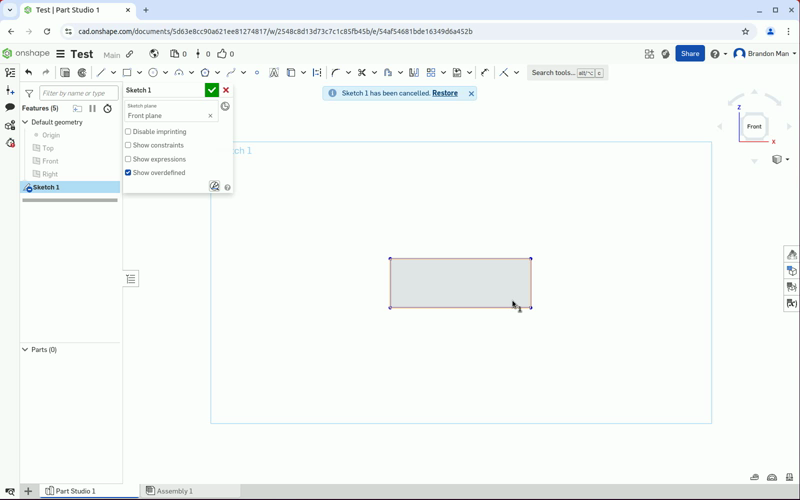
mouse_move(73, 352)
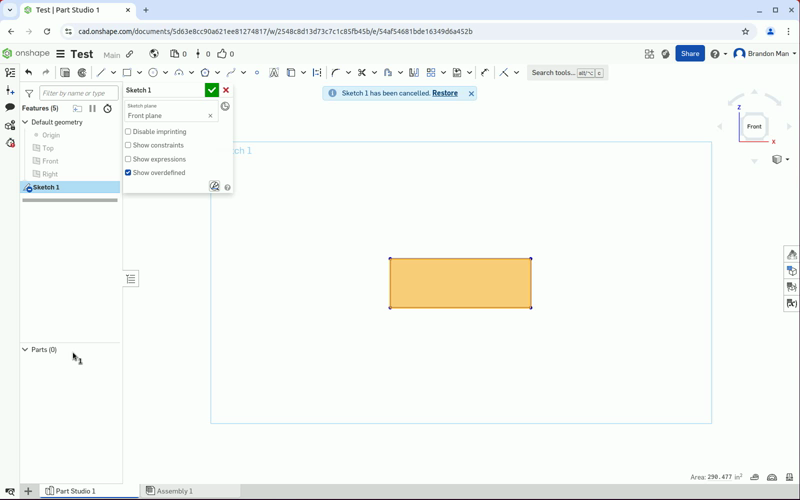
key(shift+y)
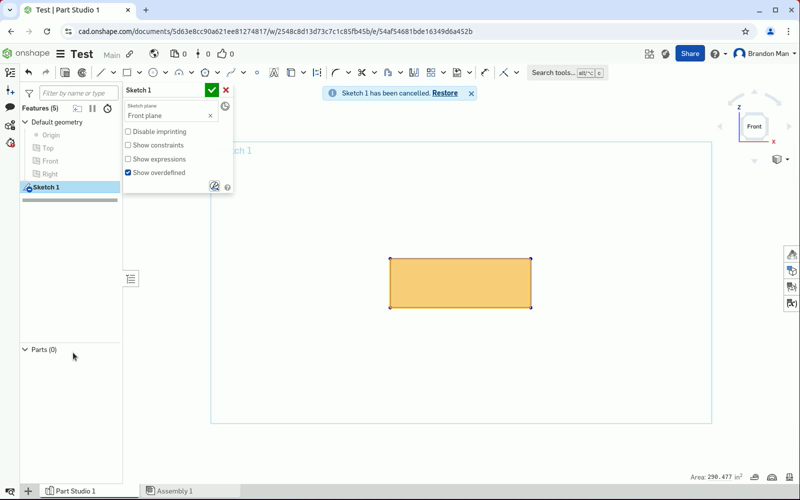
key(shift+e)
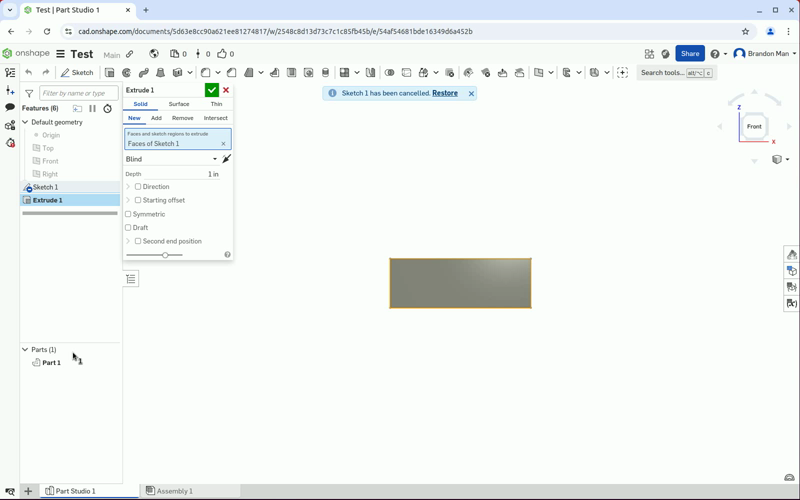
mouse_move(143, 106)
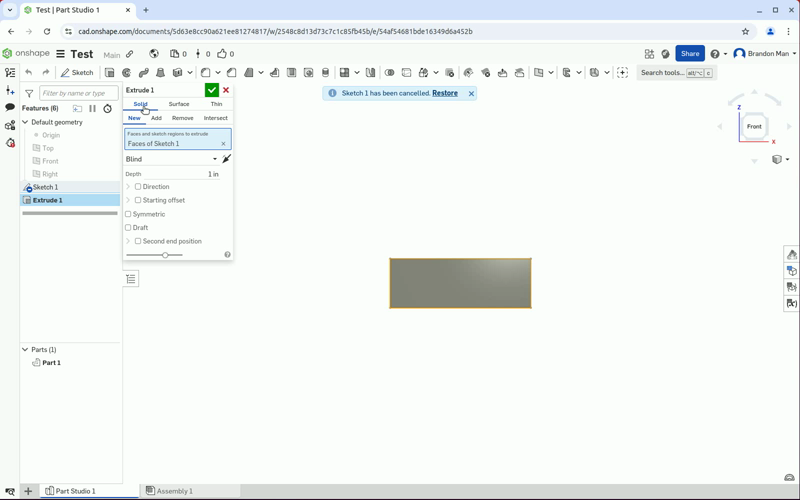
click(143, 106)
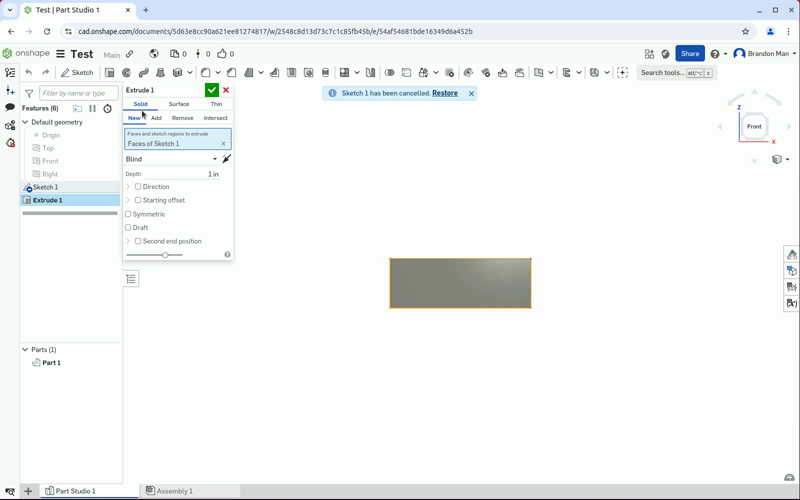
mouse_move(137, 120)
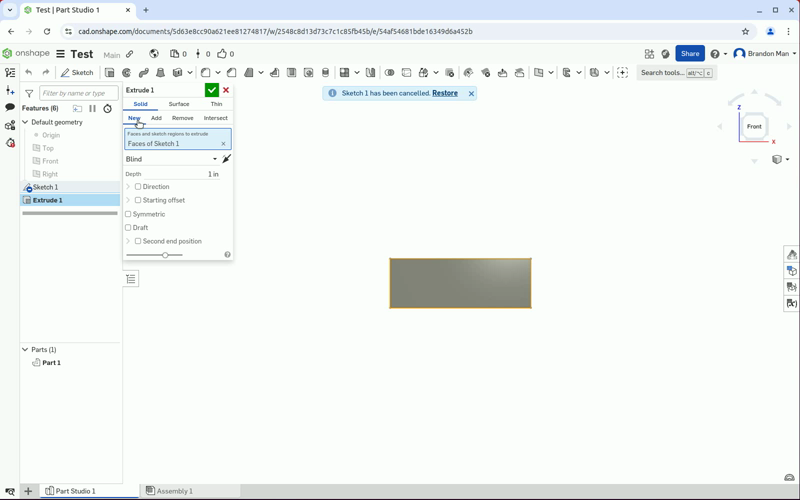
click(137, 120)
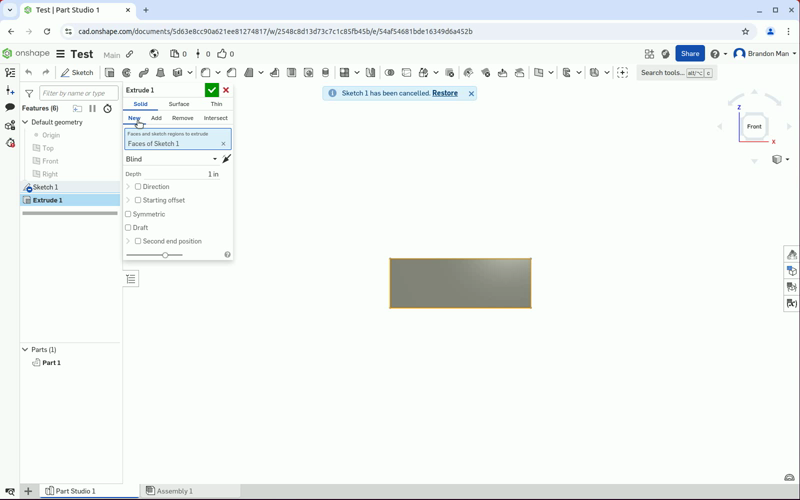
key(tab, 4)
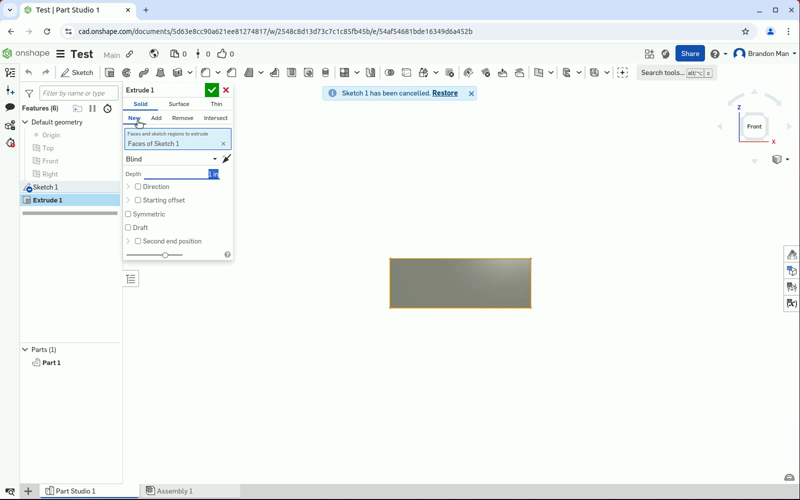
text(23.108)
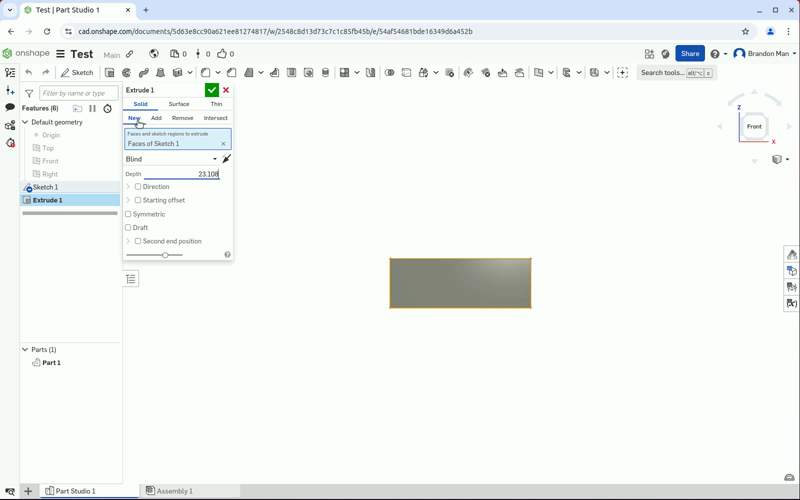
key(enter)
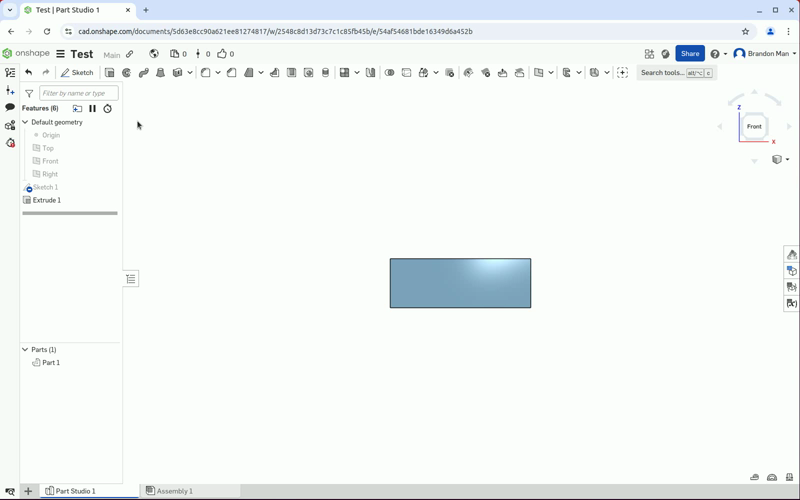
key(shift+h)
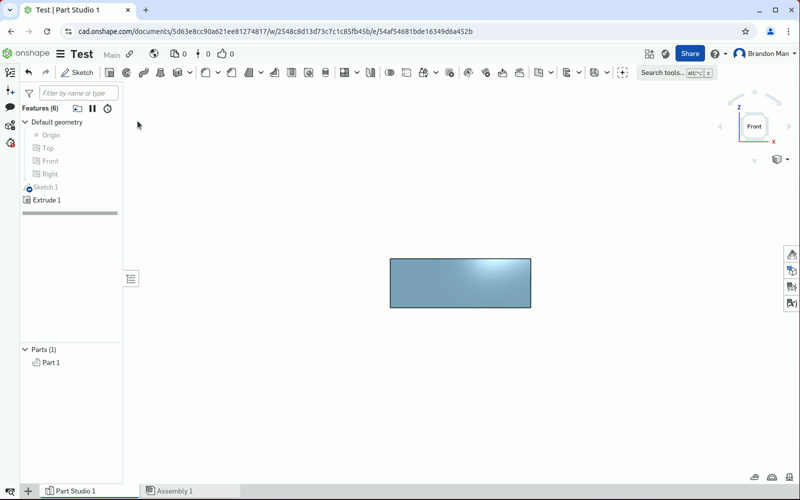
key(shift+h)
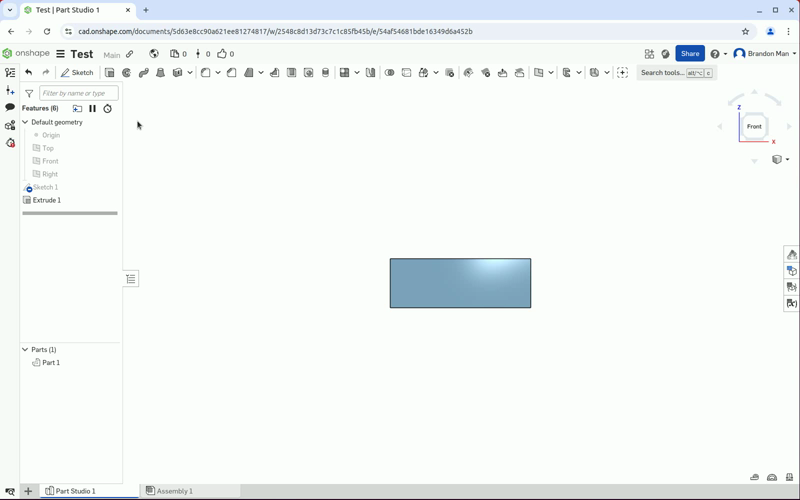
mouse_move(73, 189)
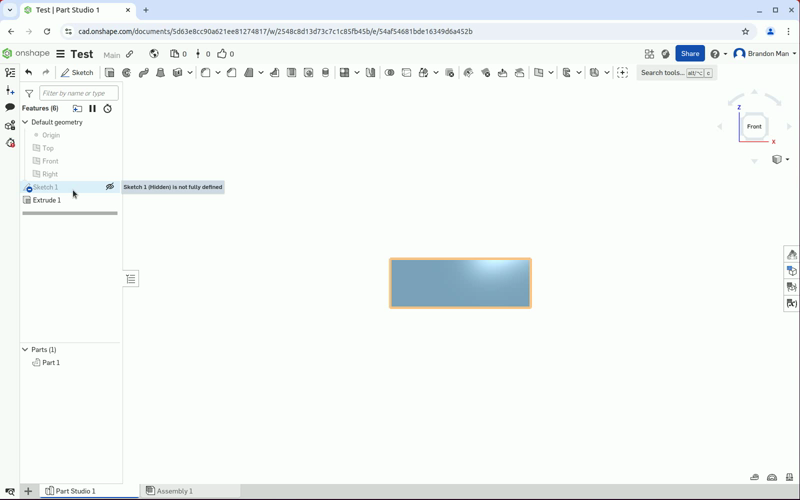
click(73, 189)
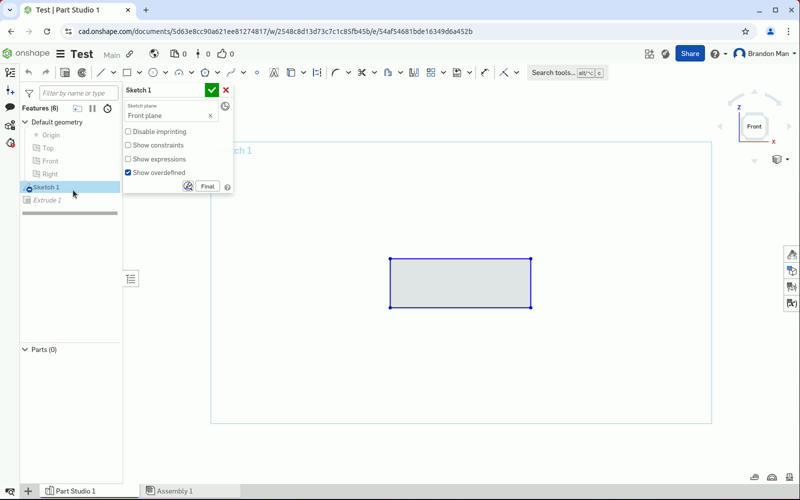
mouse_move(229, 92)
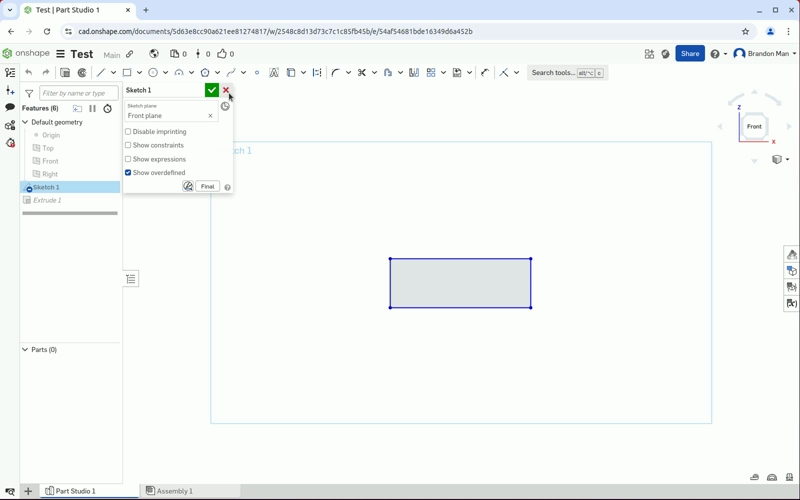
click(229, 92)
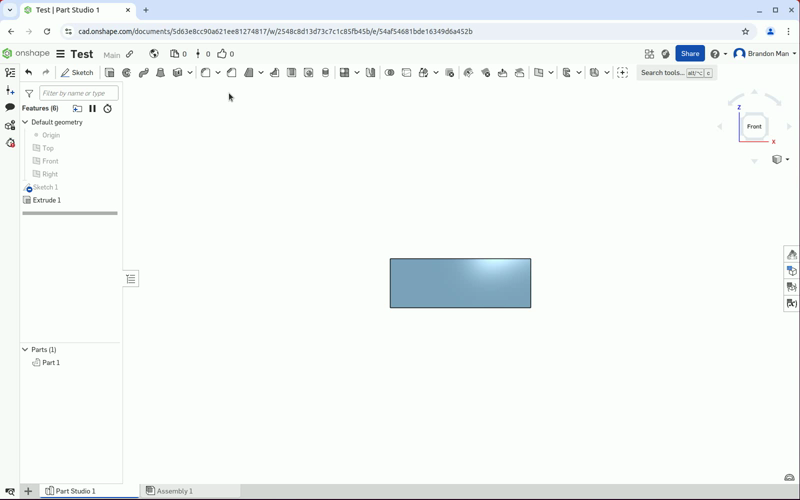
mouse_move(73, 352)
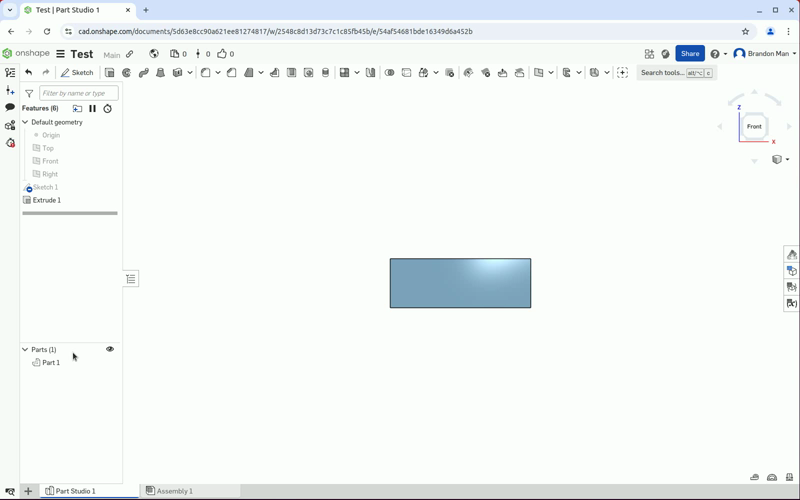
key(y)
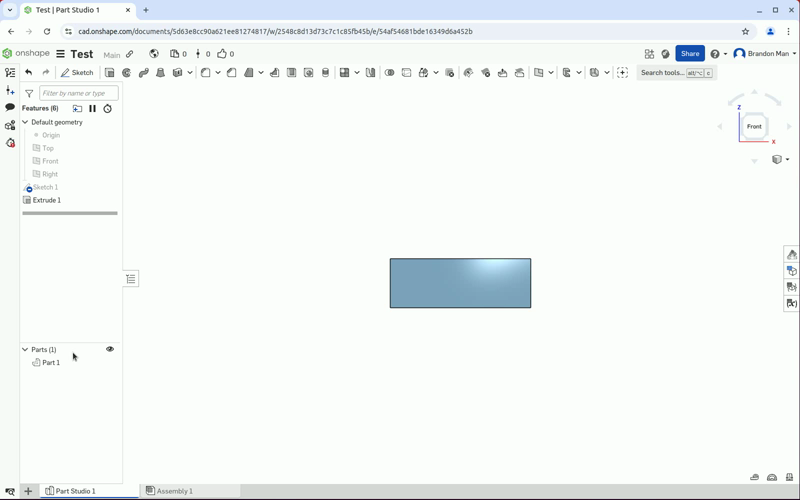
key(shift+p)
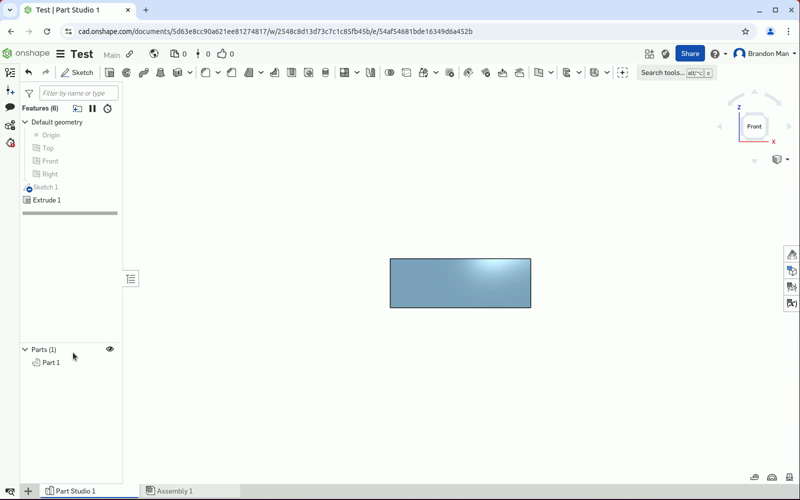
key(space)
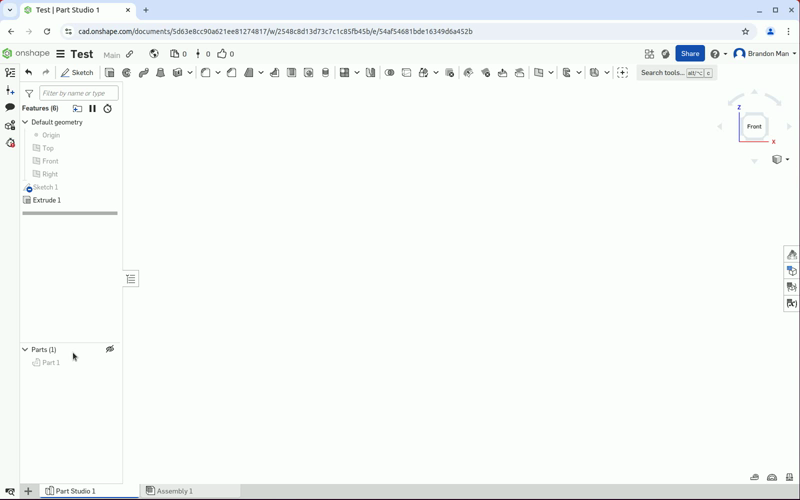
key_down(shift)
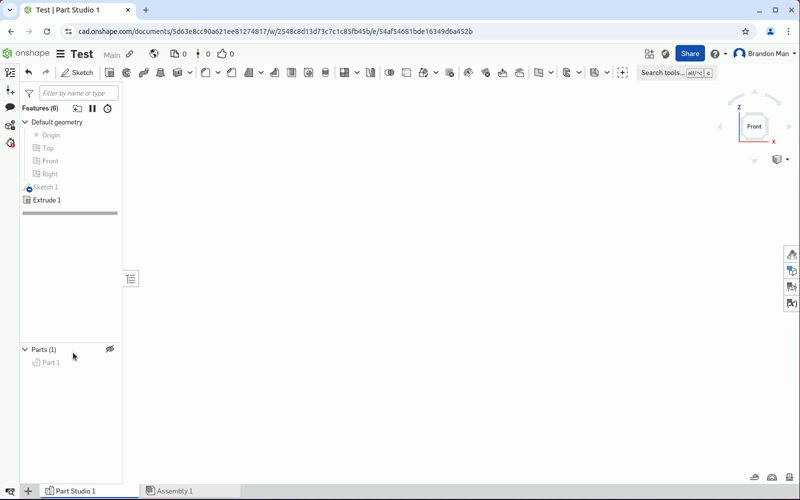
key(left)
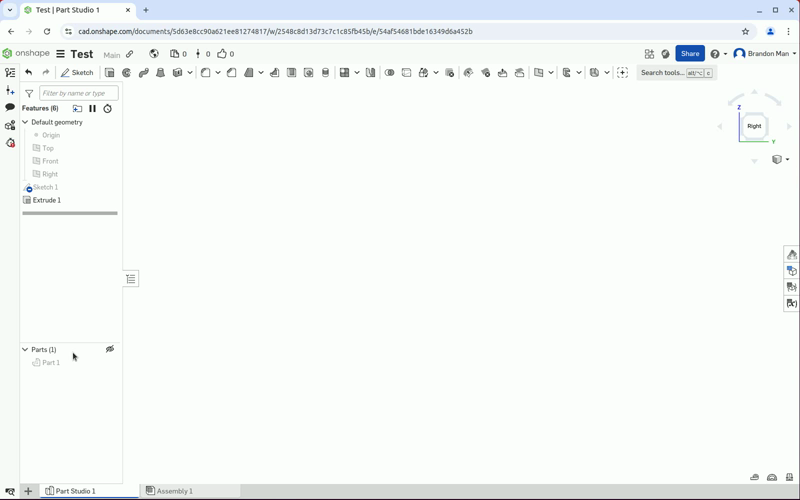
key_up(shift)
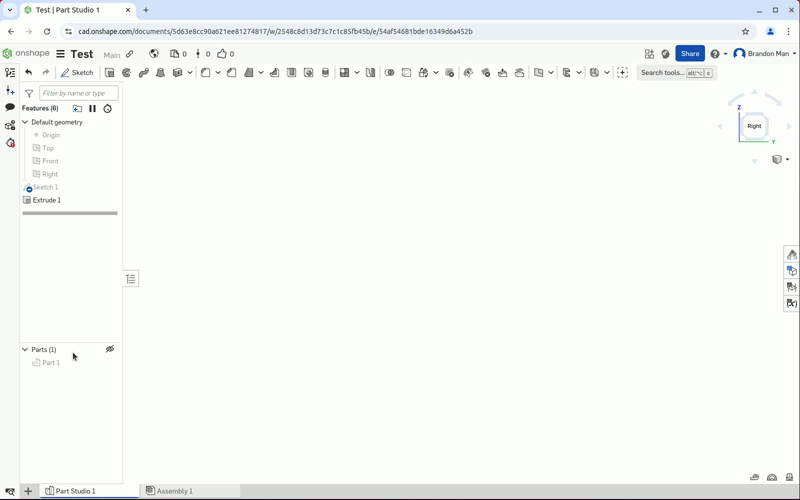
mouse_move(73, 352)
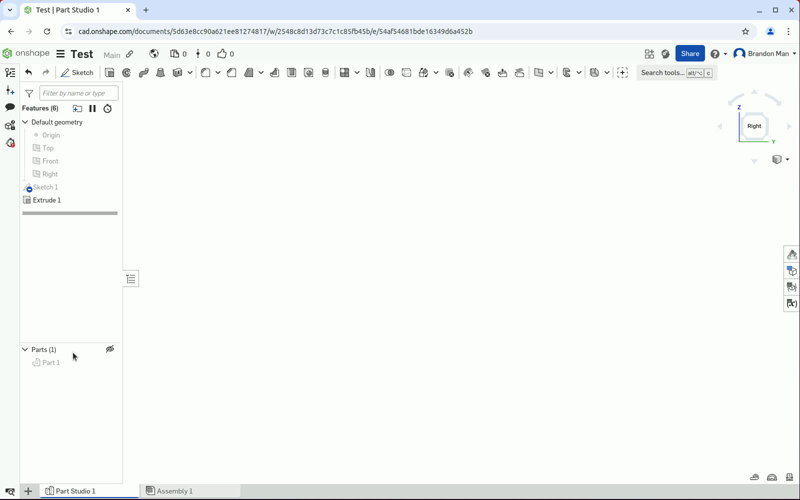
key(shift+y)
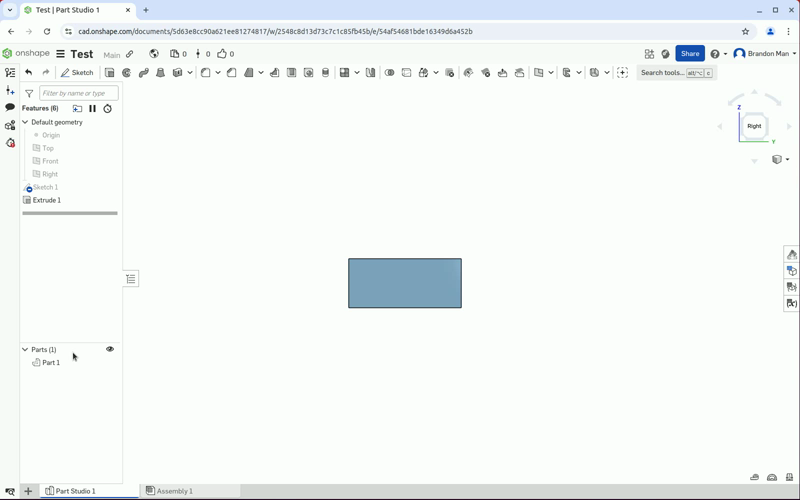
mouse_move(541, 75)
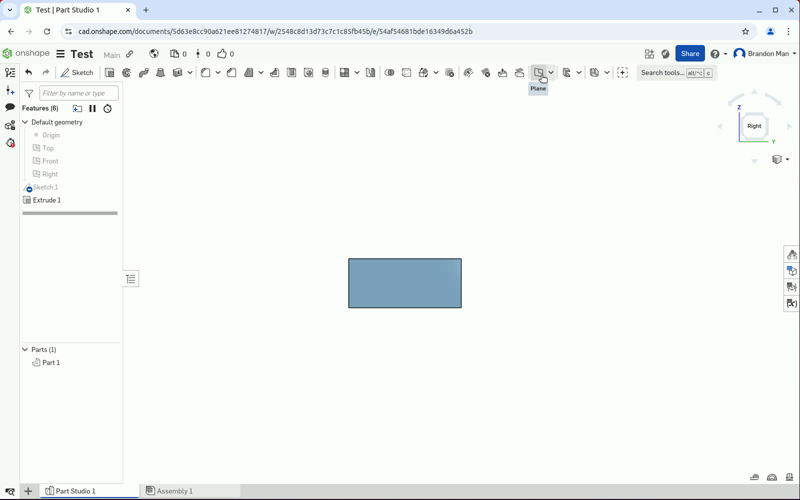
click(541, 75)
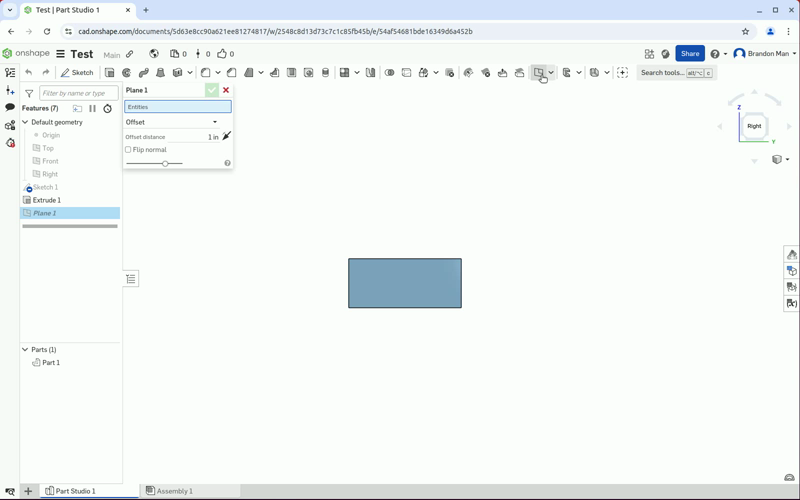
mouse_move(73, 176)
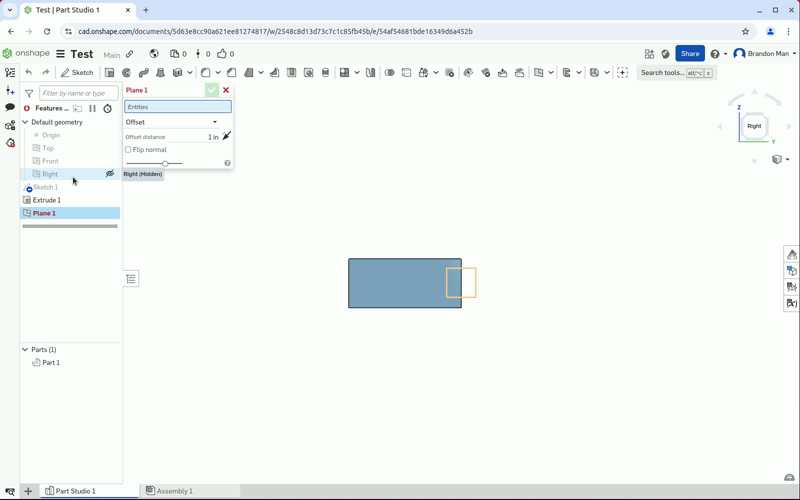
click(73, 176)
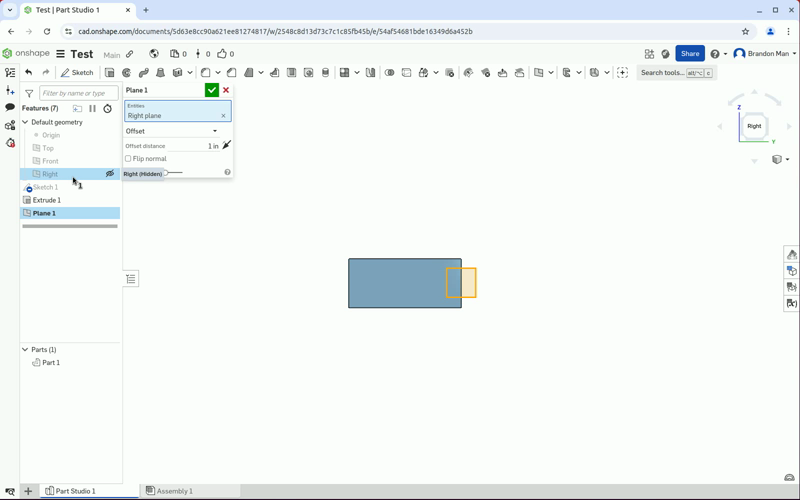
key(tab, 2)
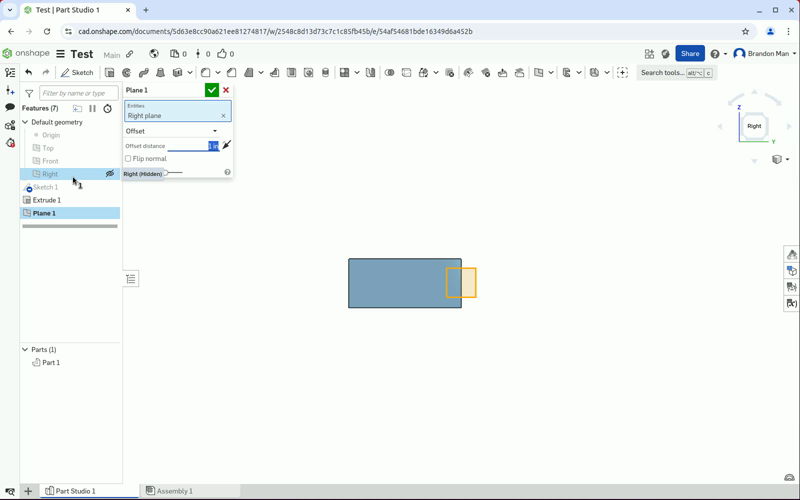
text(14.45)
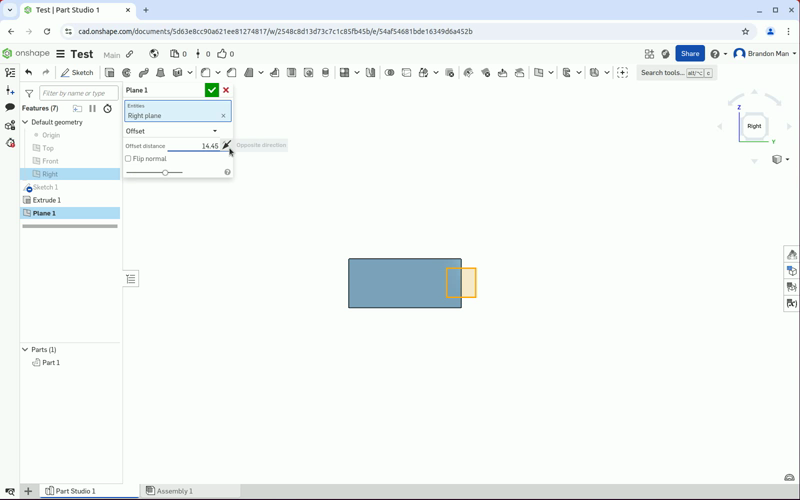
mouse_move(229, 147)
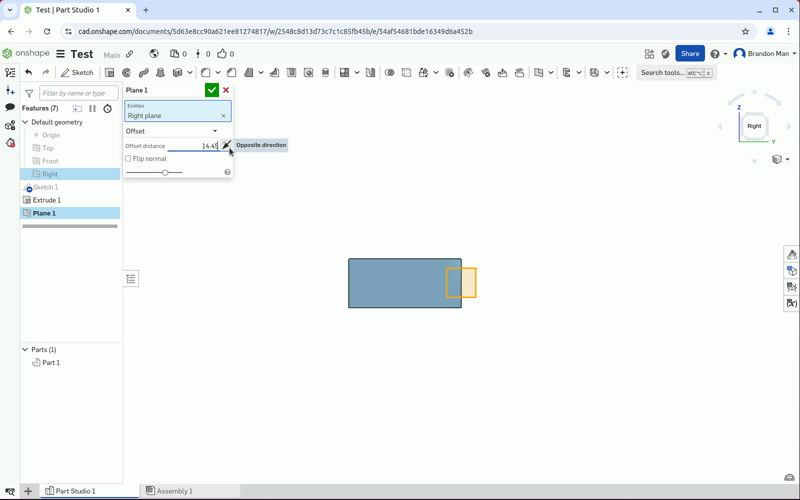
click(229, 147)
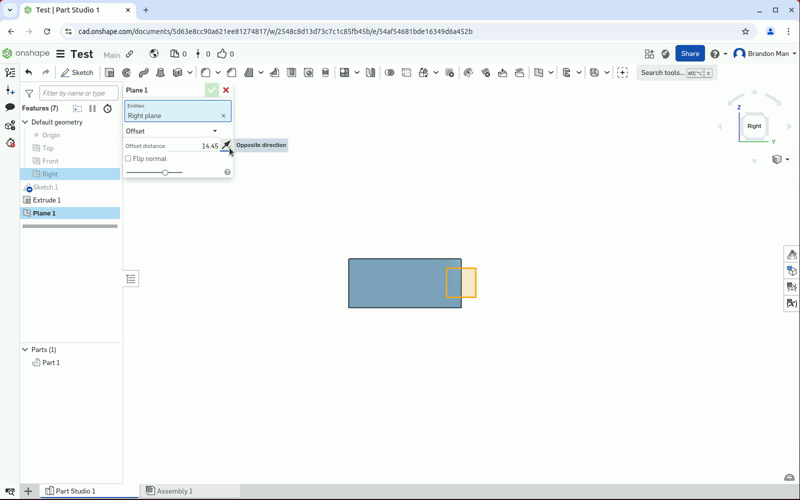
key(enter, 2)
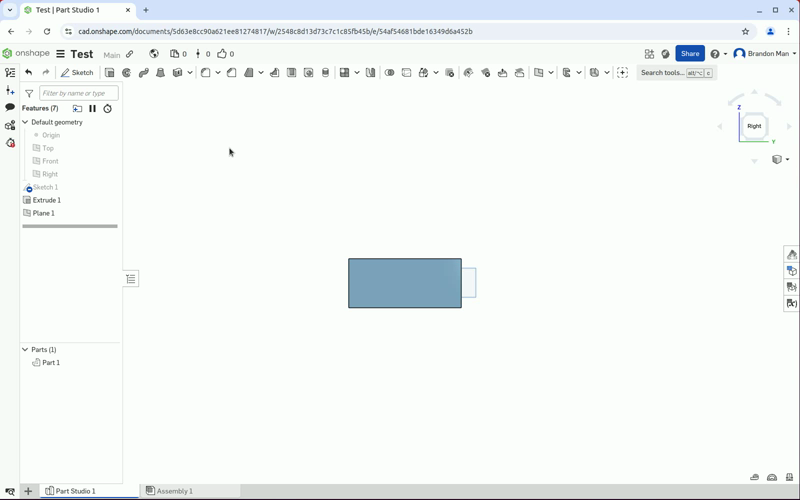
key(shift+s)
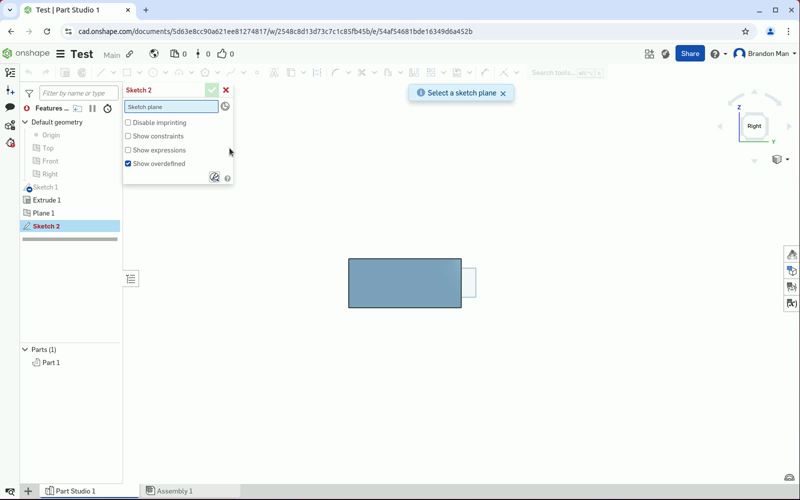
mouse_move(73, 215)
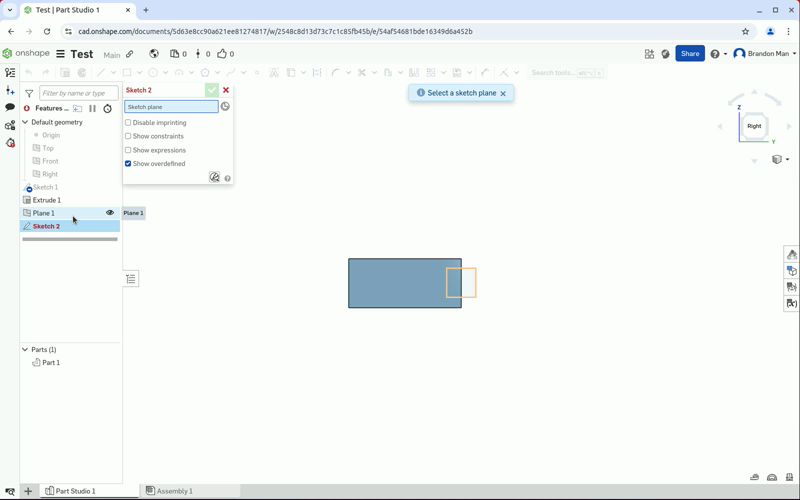
click(73, 215)
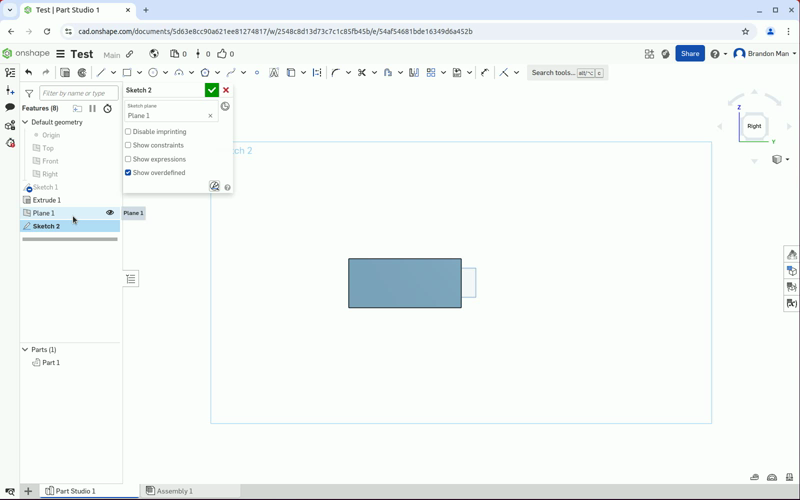
mouse_move(73, 352)
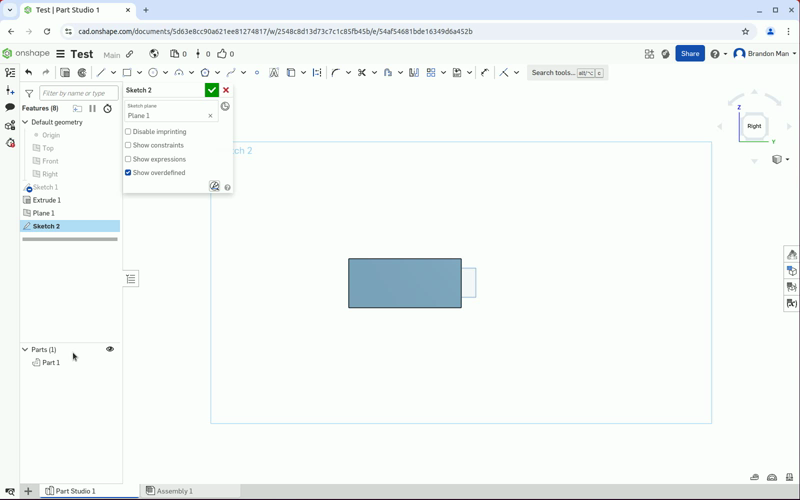
key(y)
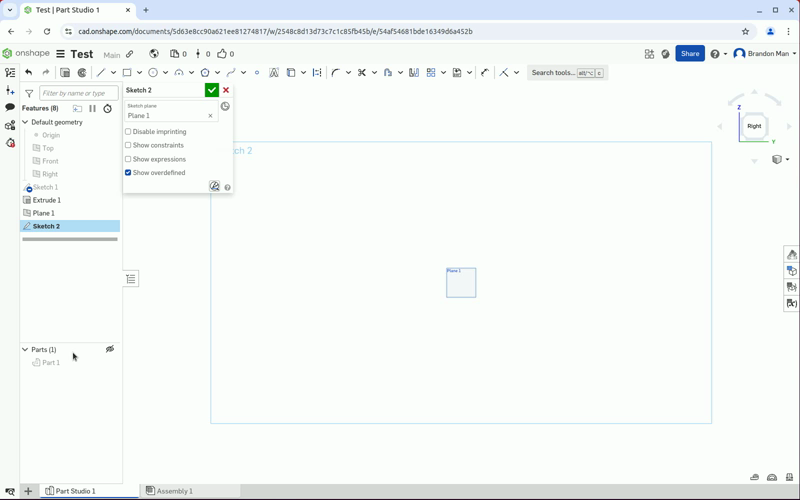
key(c)
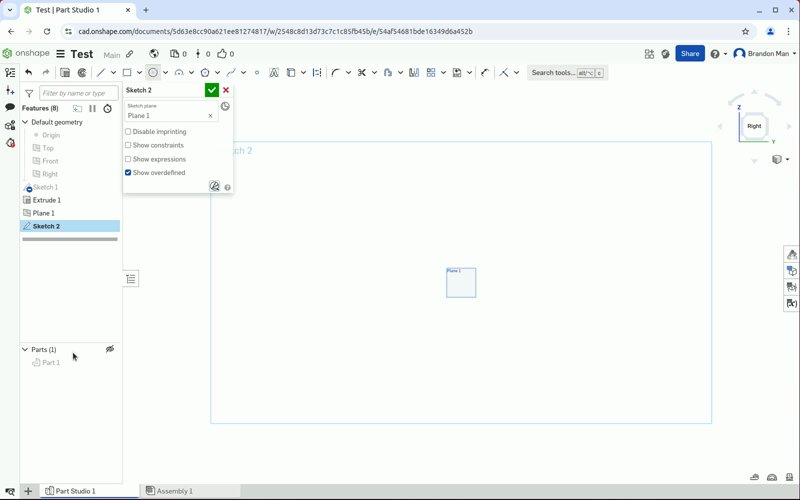
key_down(shift)
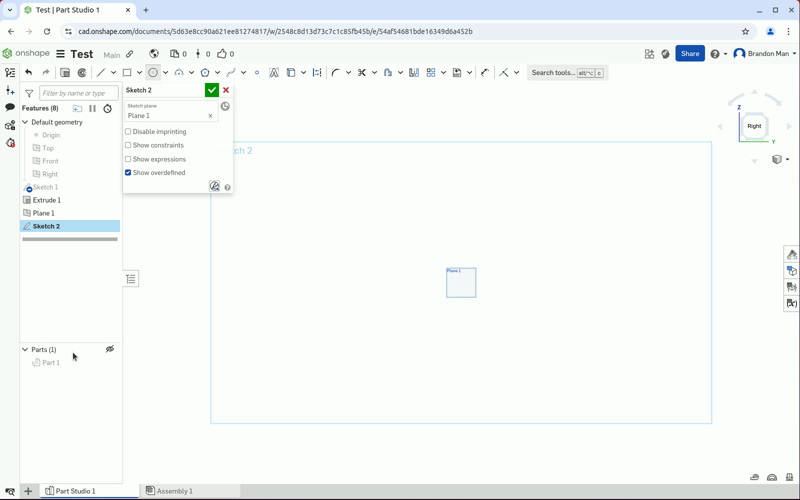
mouse_move(404, 282)
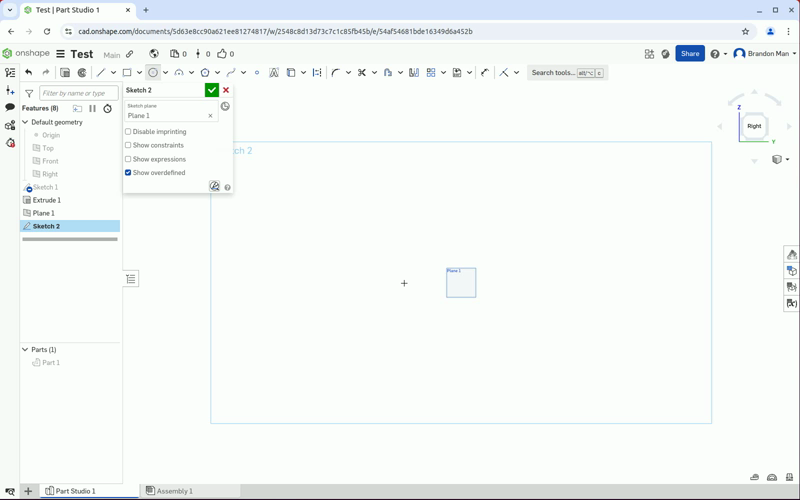
click(404, 282)
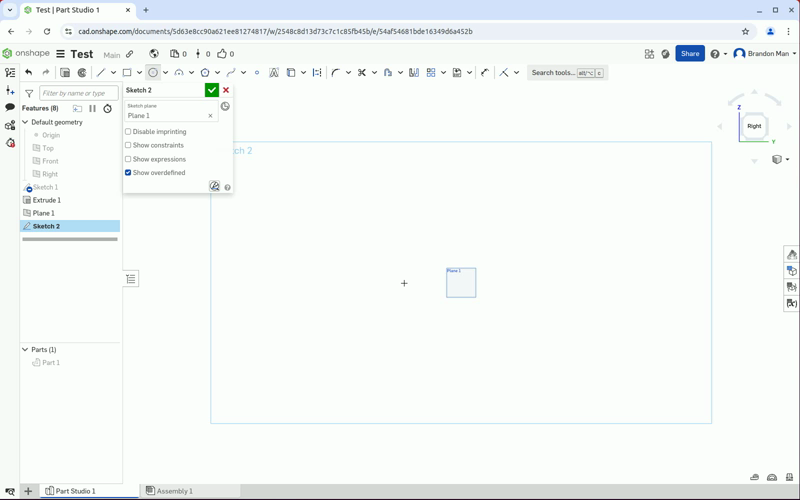
key_up(shift)
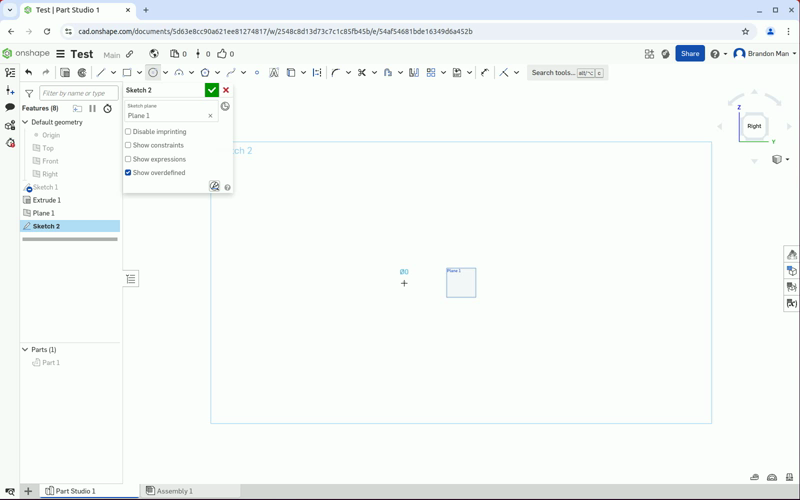
mouse_move(411, 282)
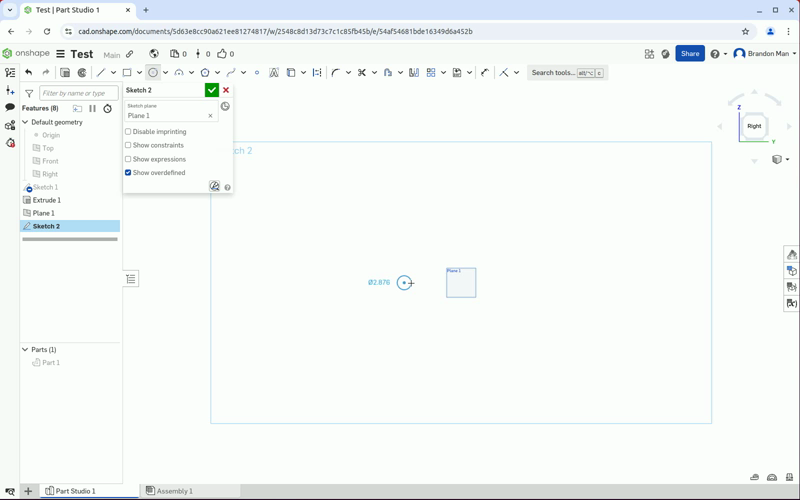
click(411, 282)
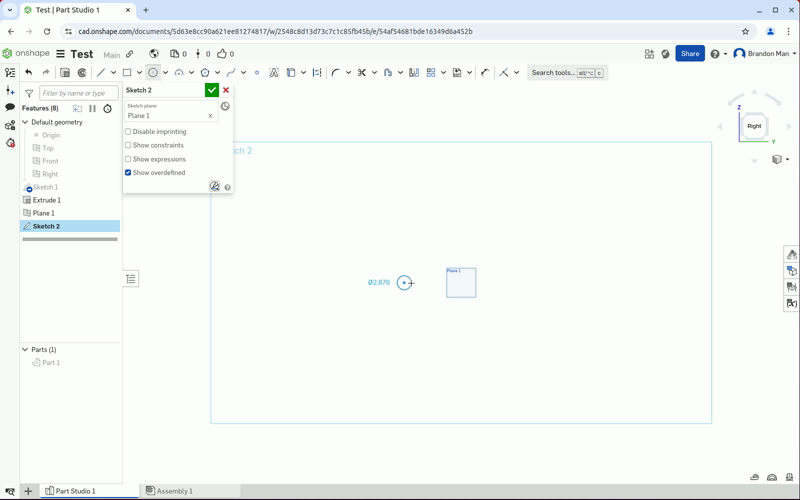
key(esc)
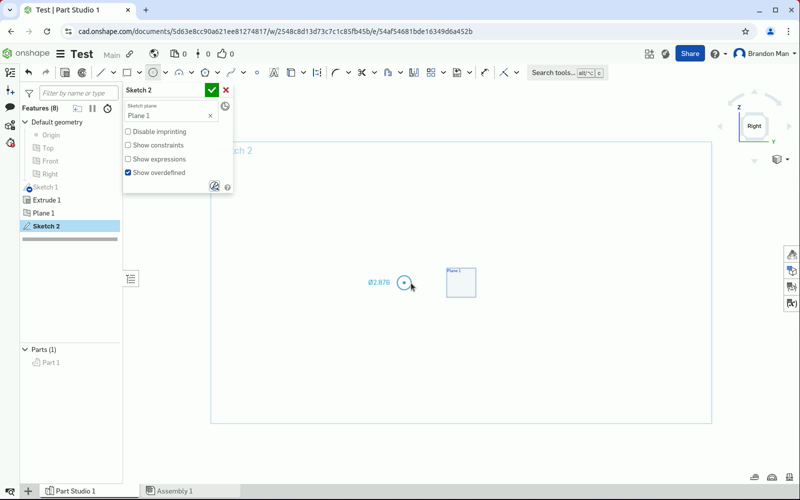
mouse_move(399, 281)
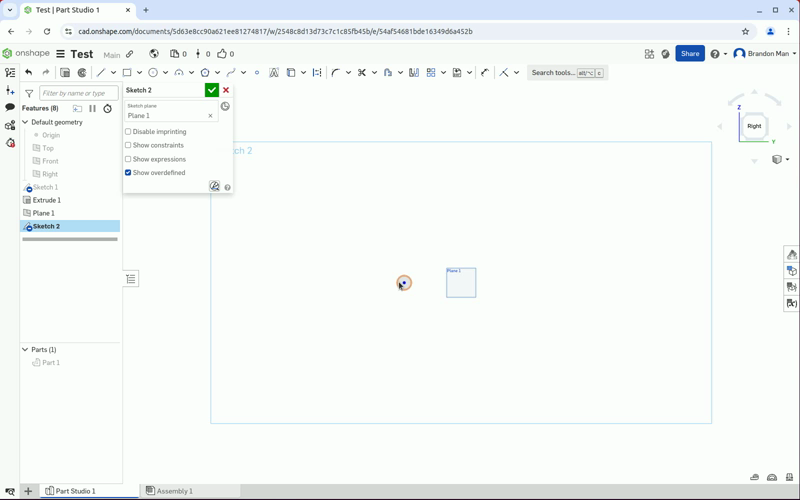
scroll(6)
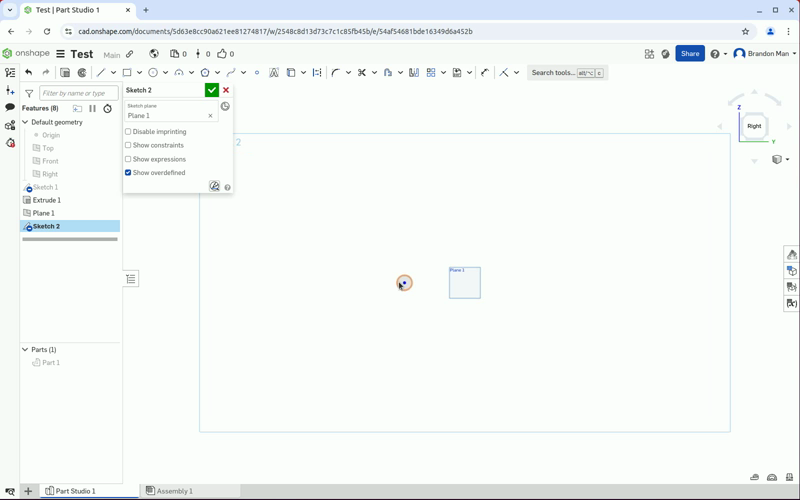
scroll(6)
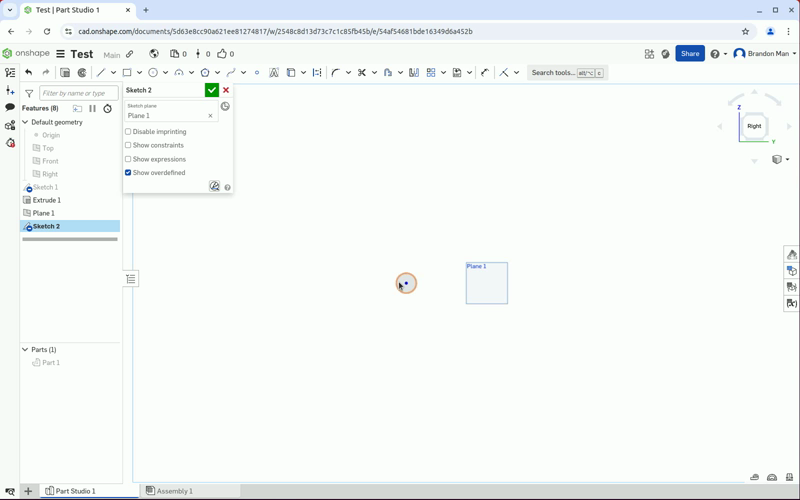
scroll(6)
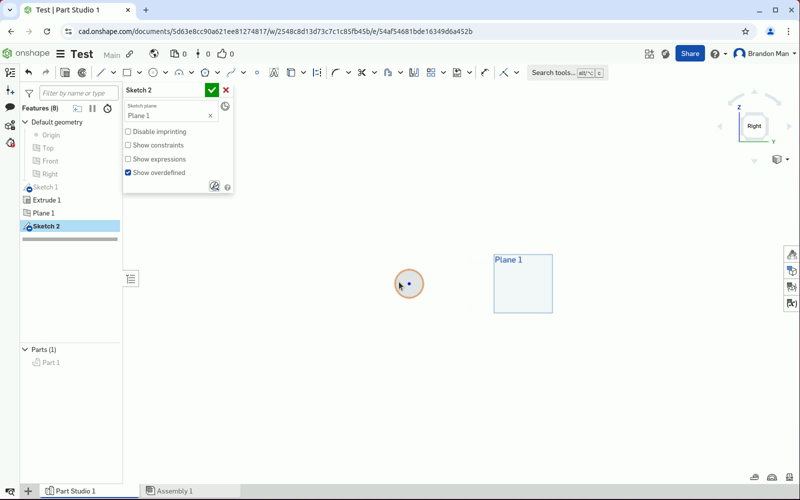
scroll(6)
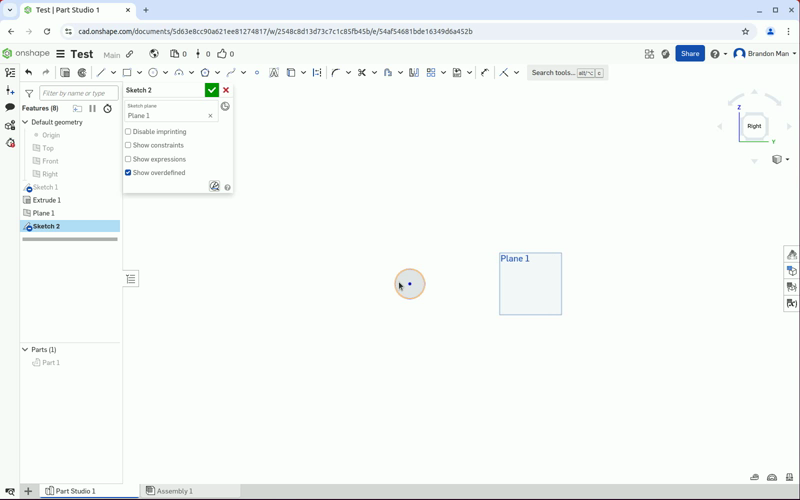
scroll(6)
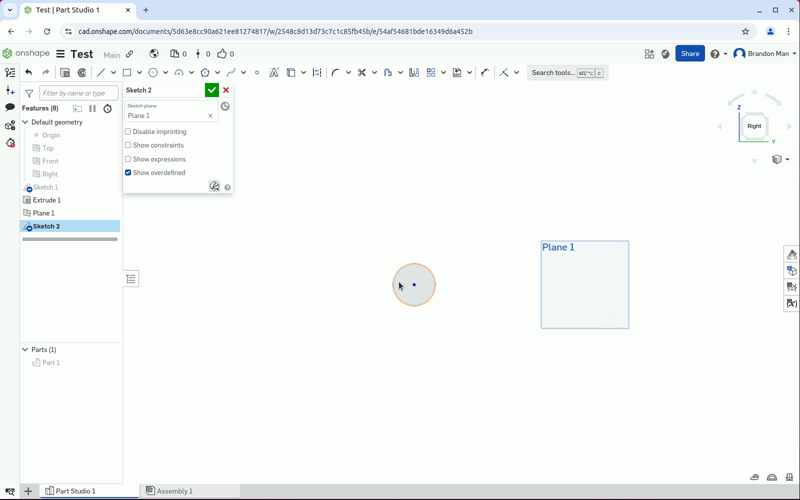
scroll(6)
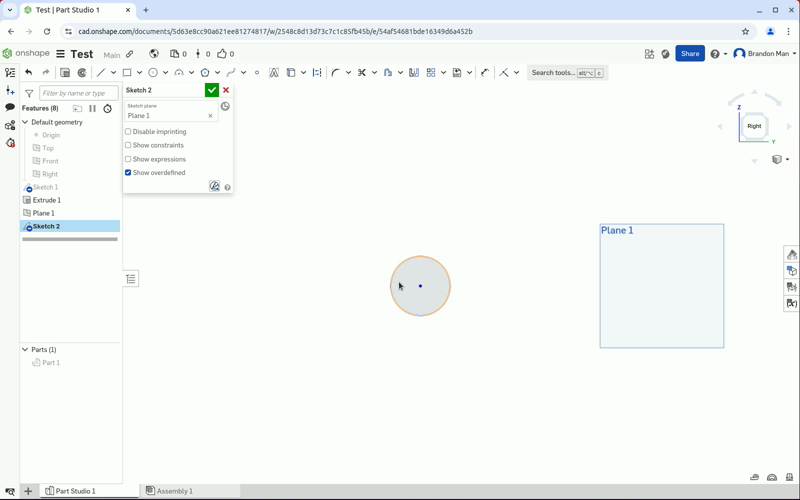
scroll(6)
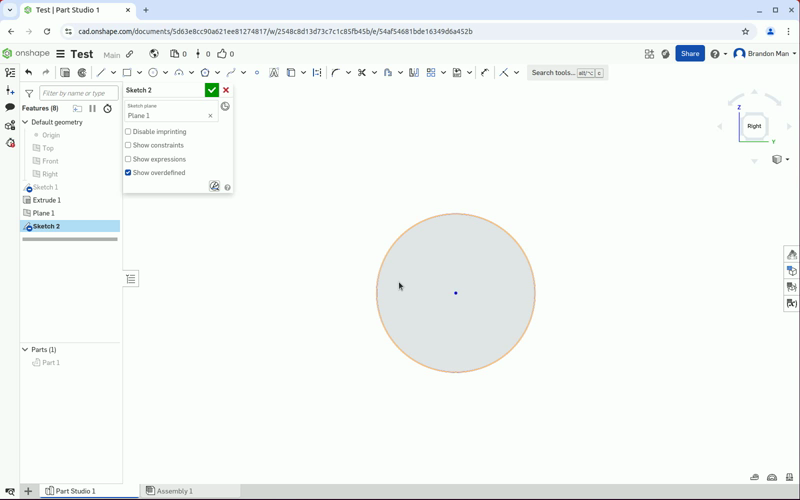
click(399, 281)
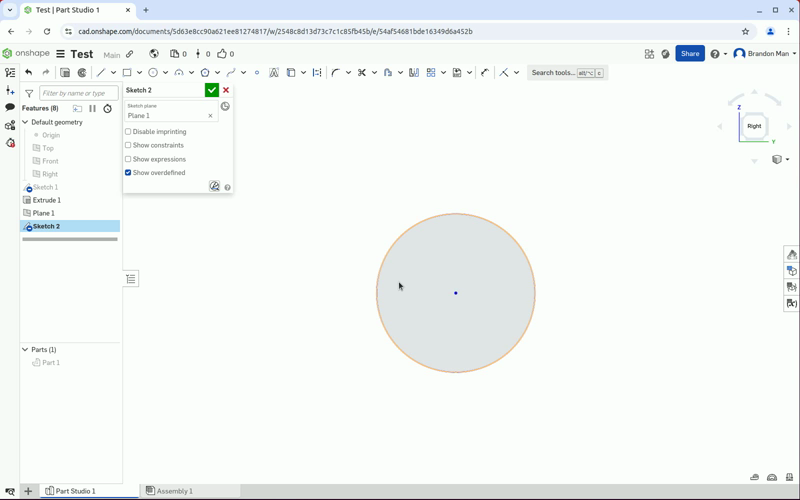
scroll(-6)
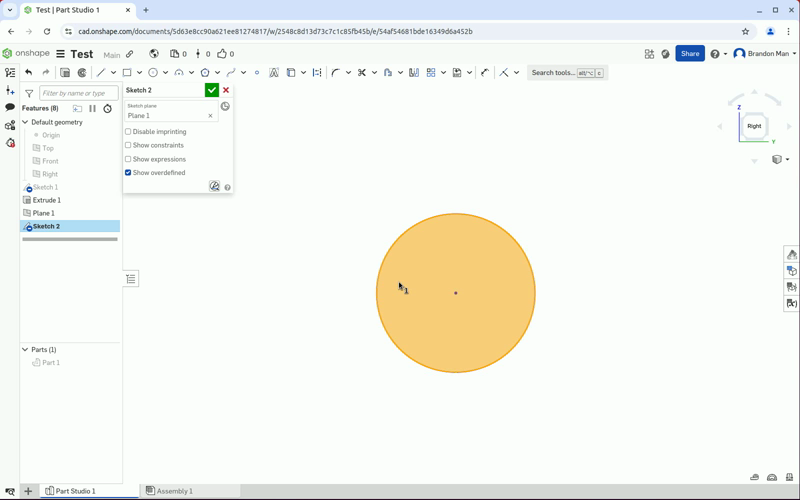
scroll(-6)
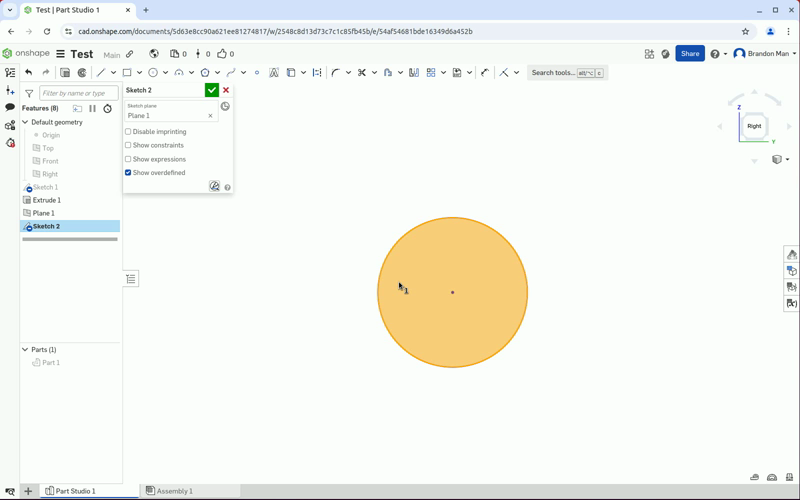
scroll(-6)
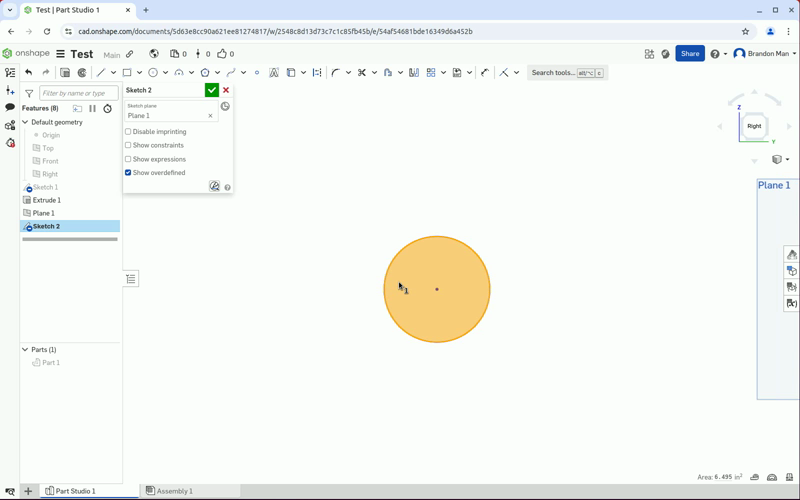
scroll(-6)
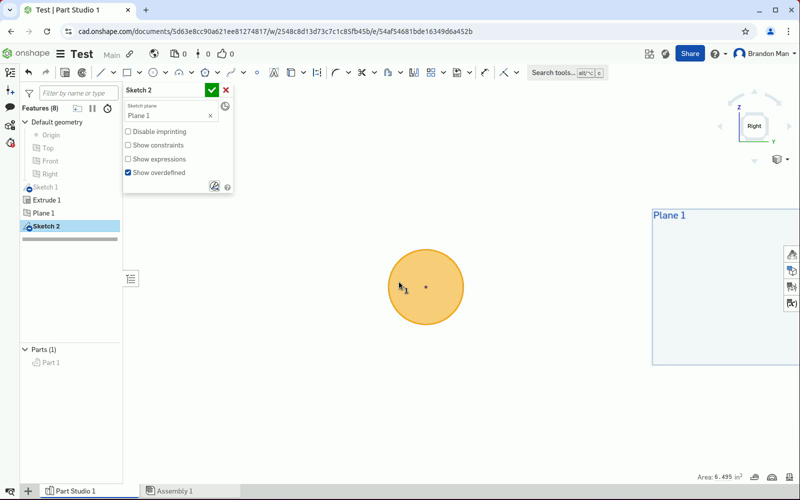
scroll(-6)
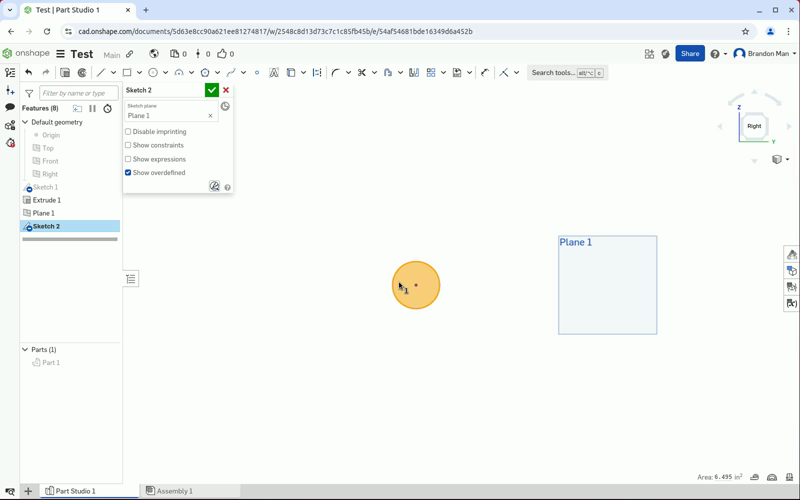
scroll(-6)
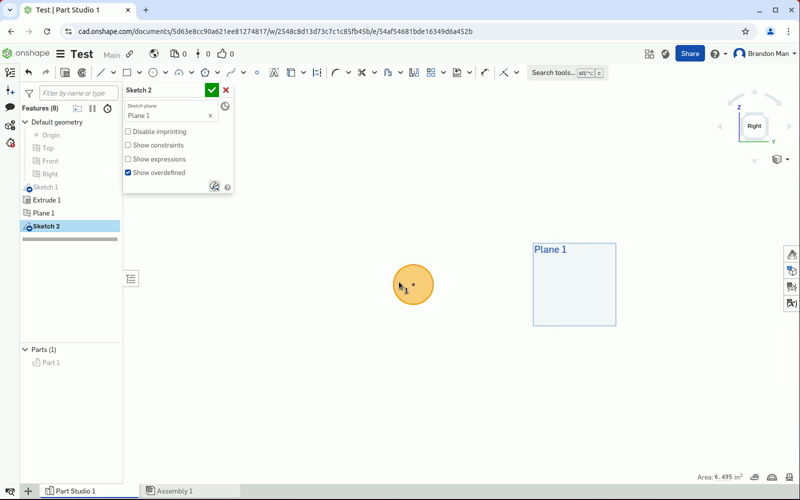
scroll(-6)
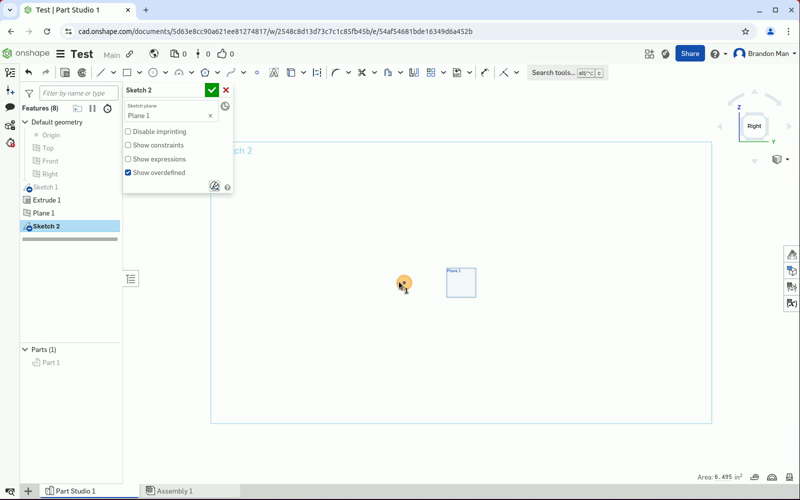
mouse_move(73, 352)
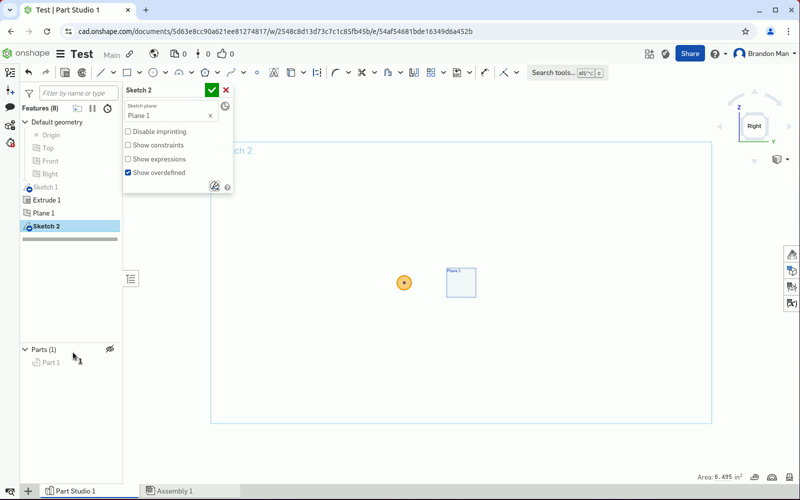
key(shift+y)
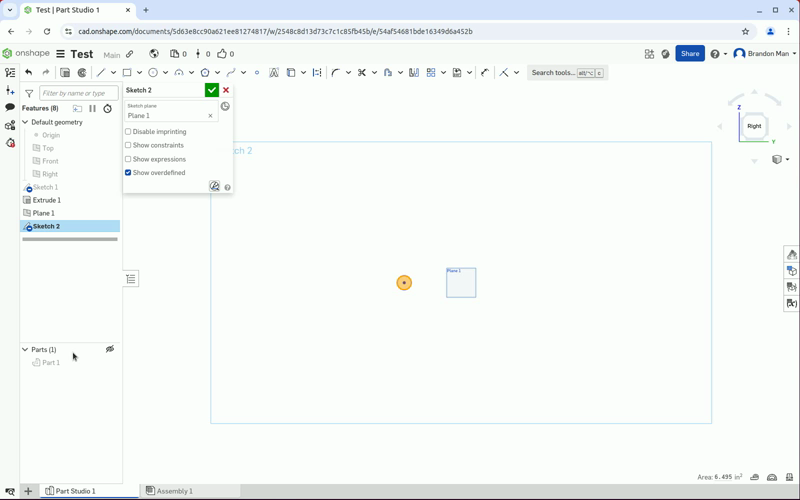
key(shift+e)
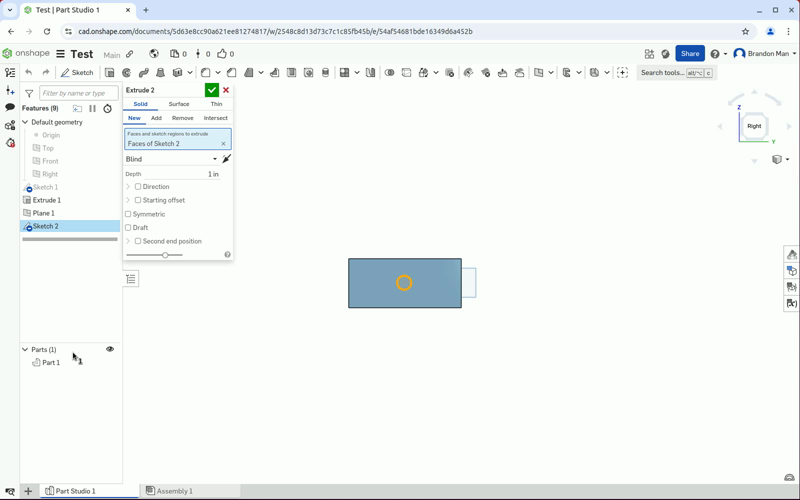
mouse_move(143, 106)
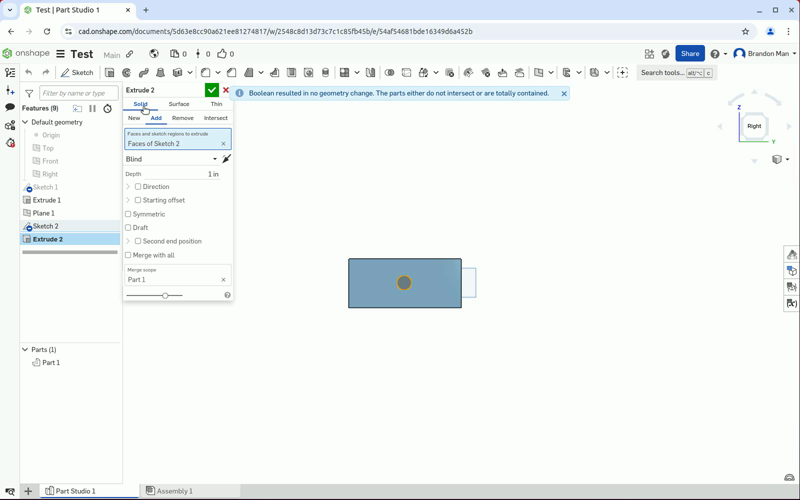
click(143, 106)
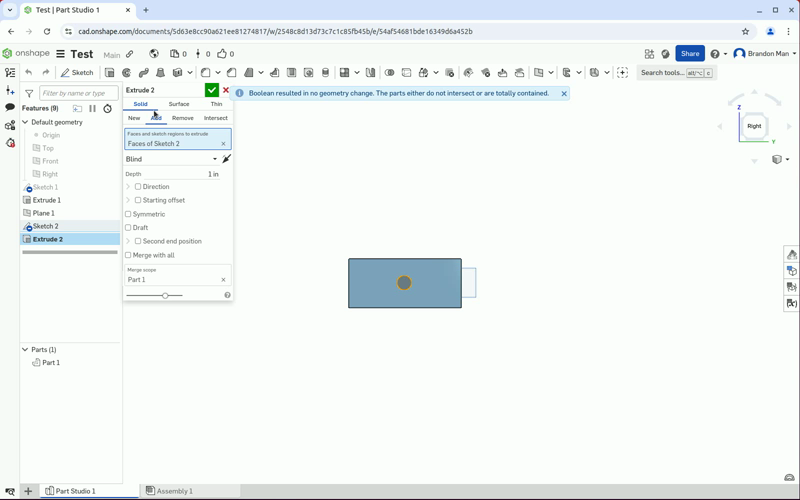
mouse_move(186, 120)
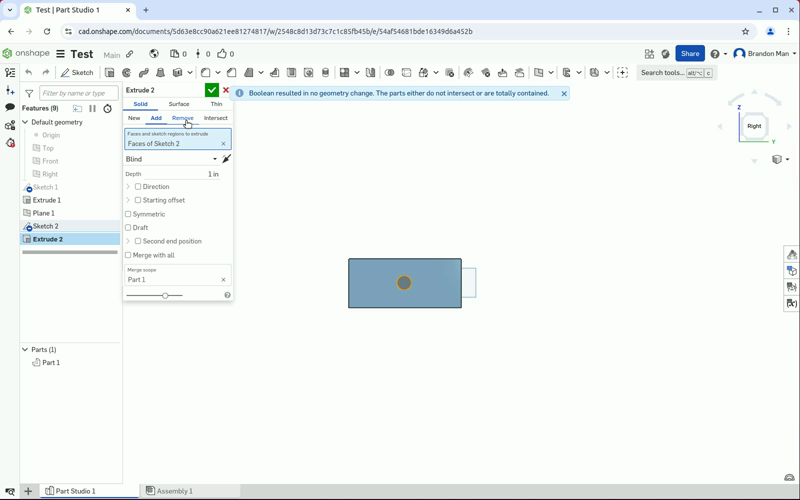
click(186, 120)
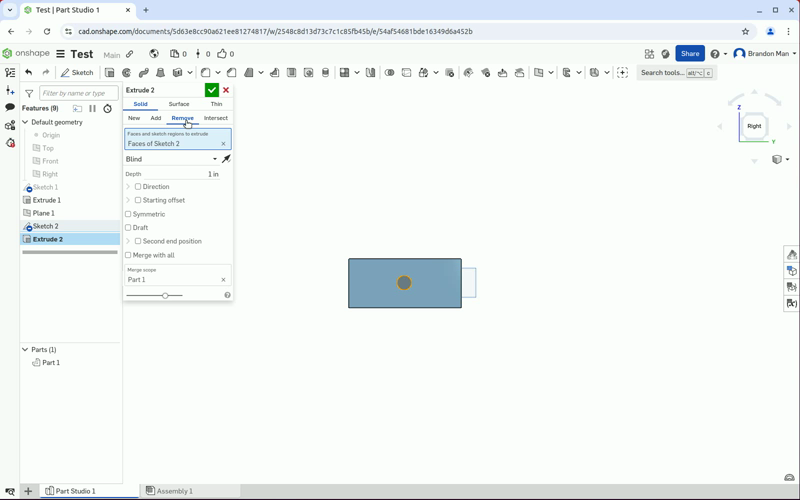
key(tab, 4)
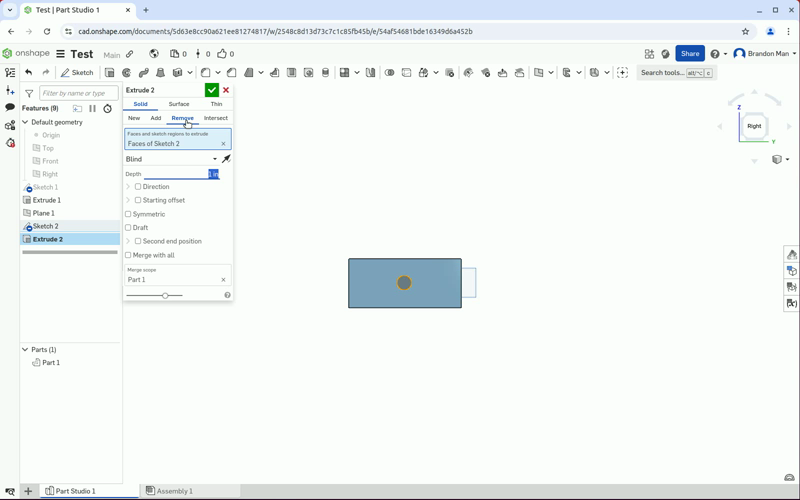
text(5.777)
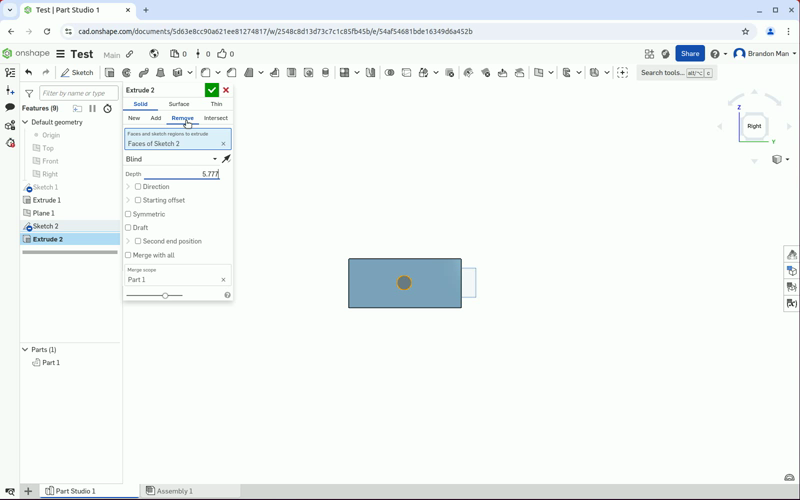
key(tab, 6)
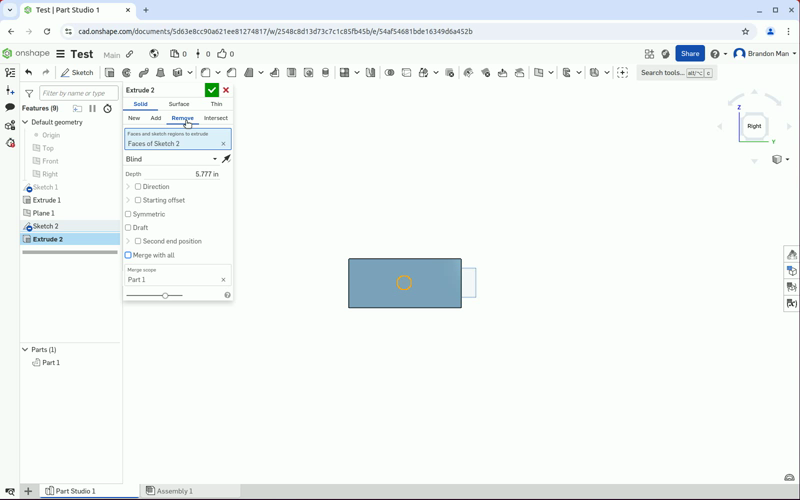
key(space)
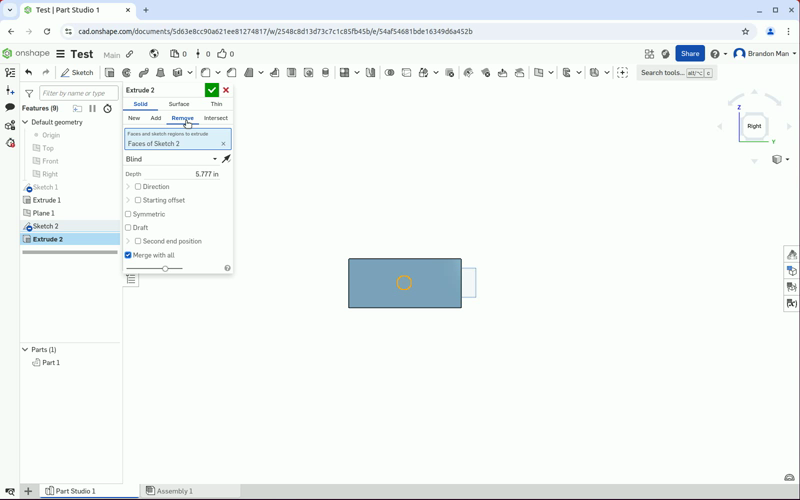
key(enter)
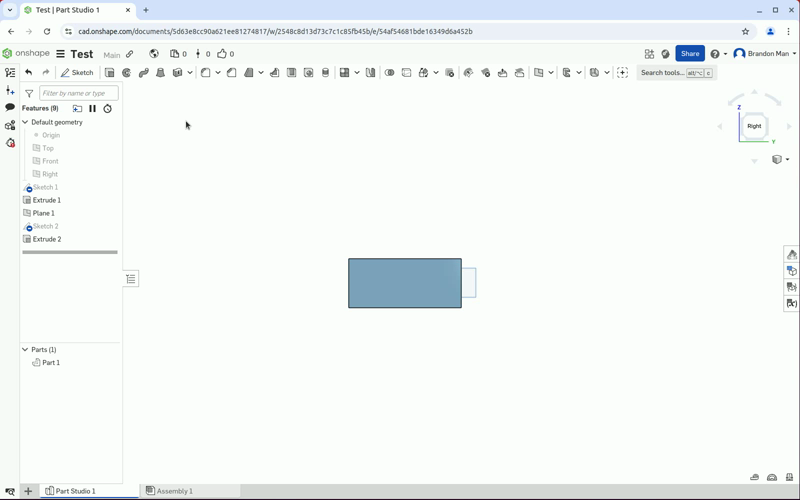
key(shift+h)
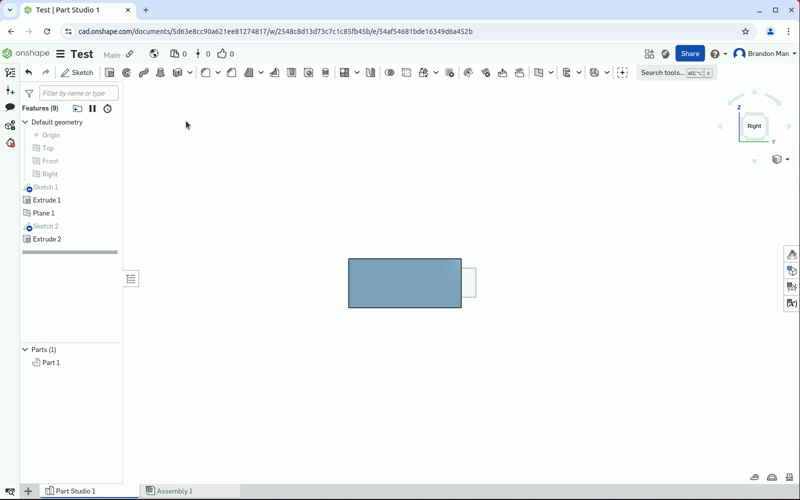
key(shift+h)
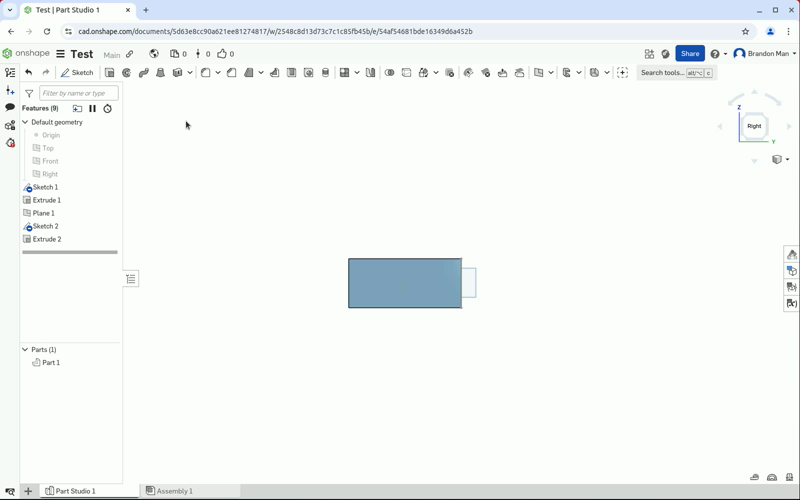
key(shift+7)
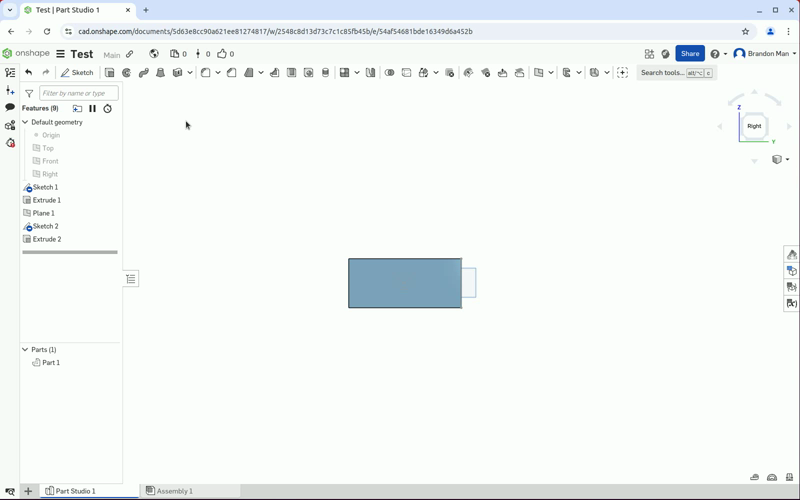
key(right, 2)
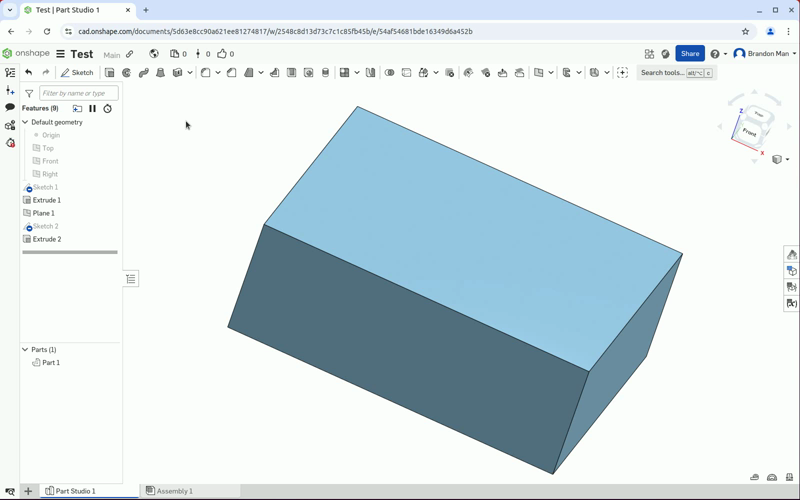
key(down, 2)
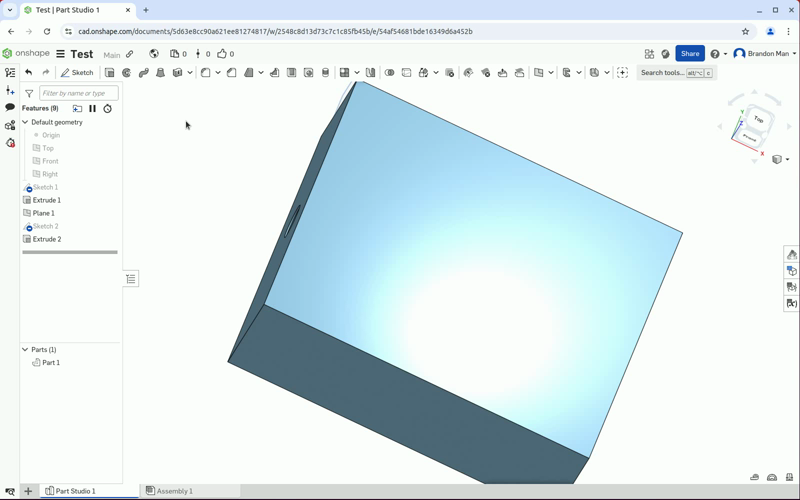
key(up, 2)
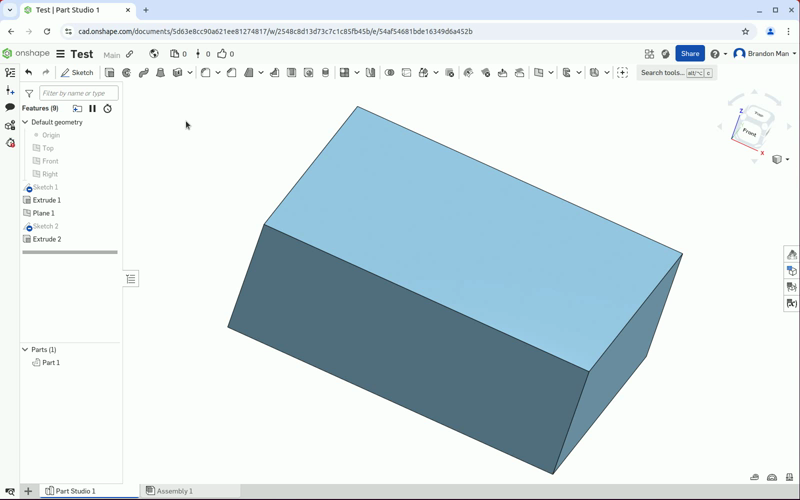
key(left, 2)
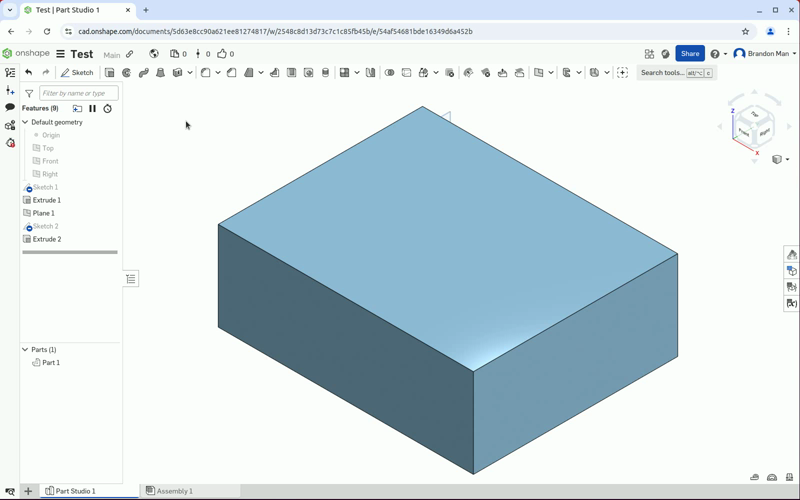
mouse_move(73, 189)
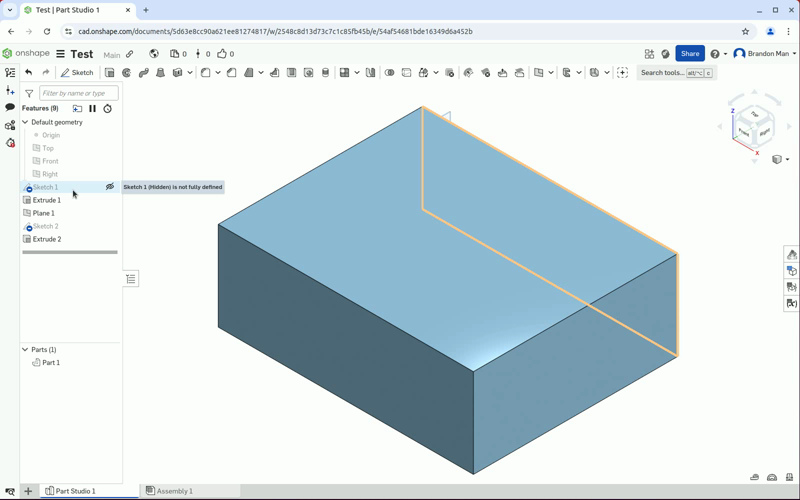
click(73, 189)